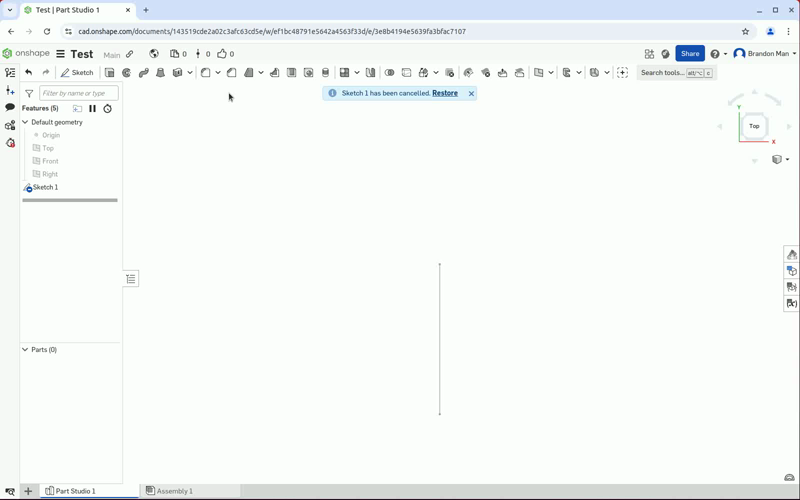
key(shift+h)
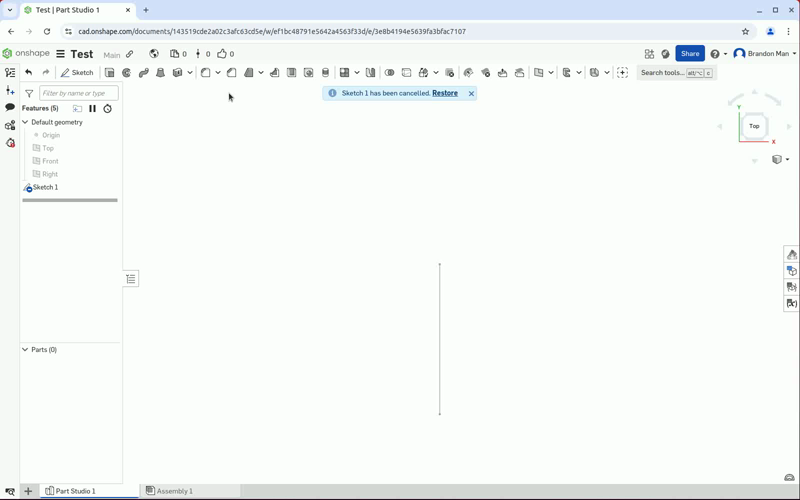
key(shift+s)
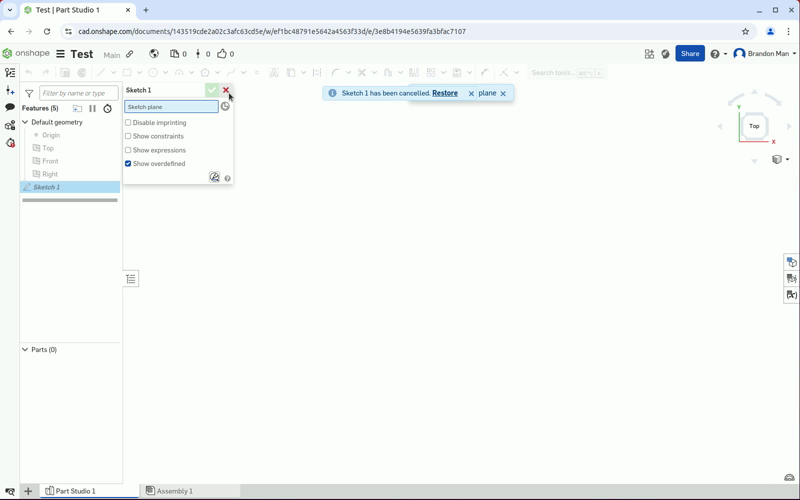
mouse_move(73, 150)
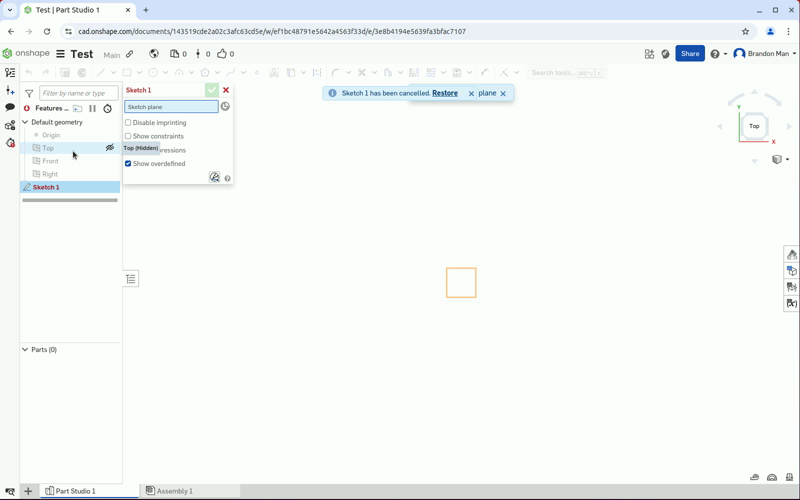
click(73, 150)
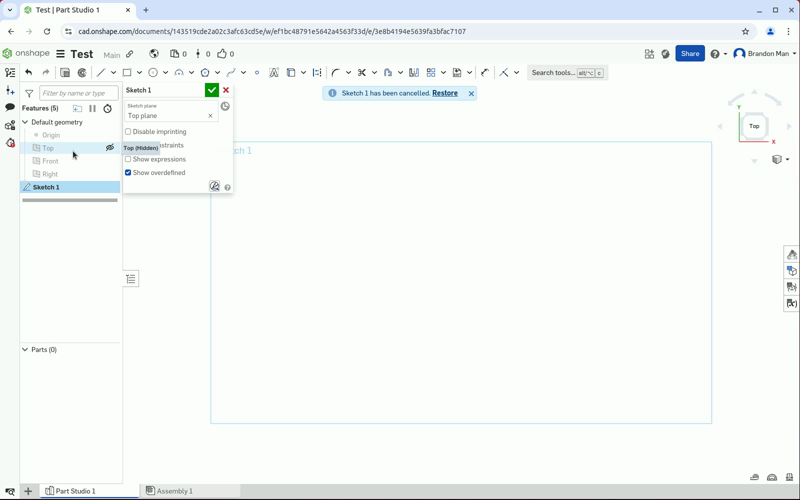
mouse_move(73, 352)
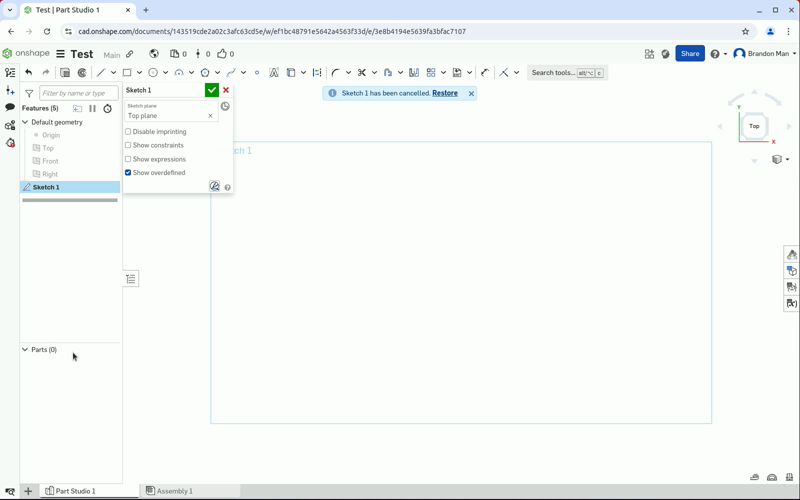
key(y)
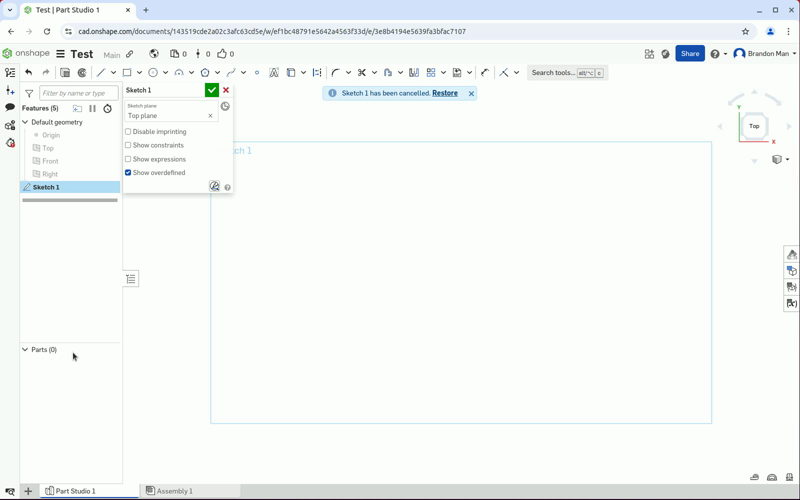
key(c)
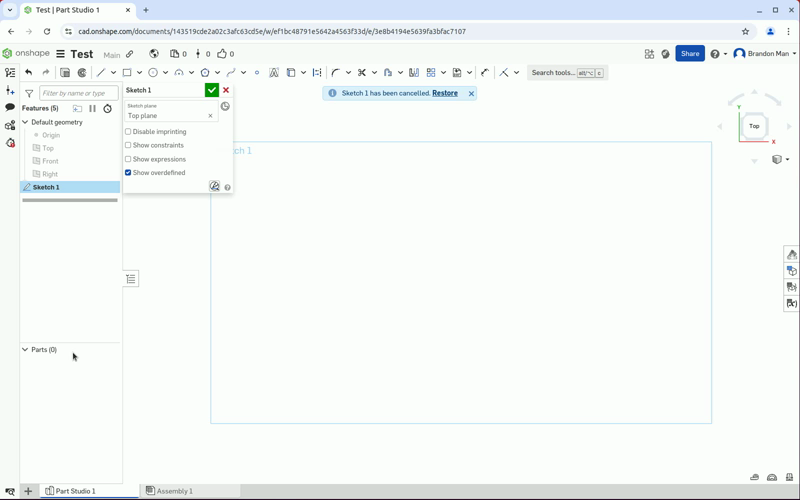
key_down(shift)
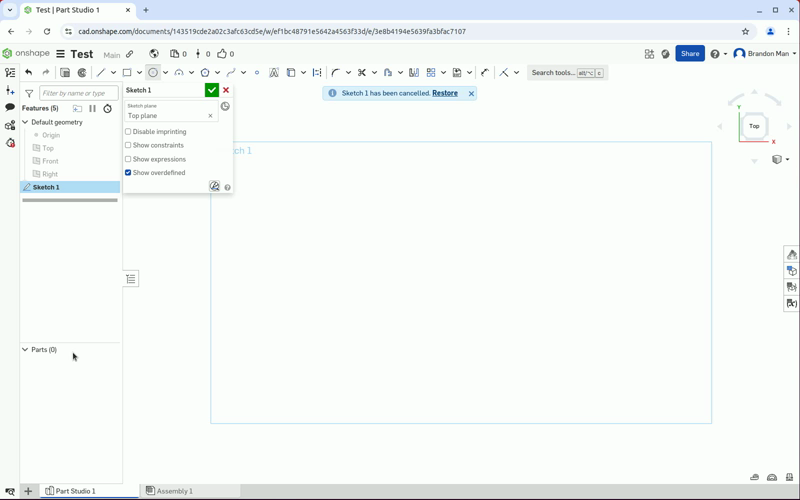
mouse_move(460, 282)
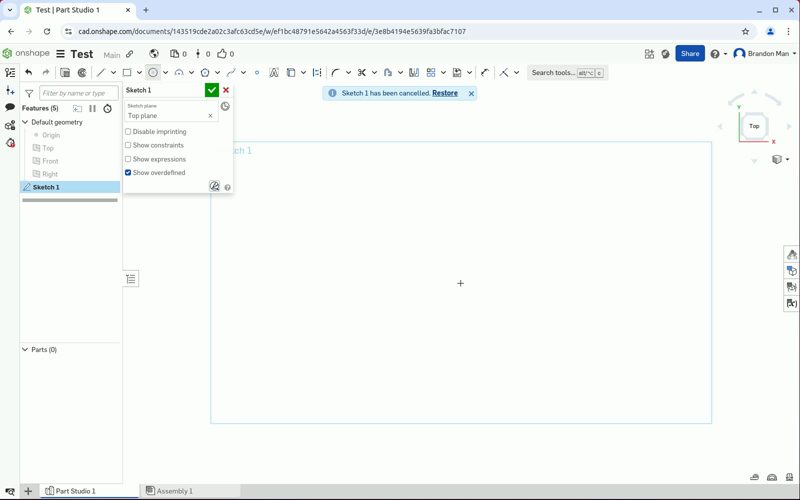
click(460, 282)
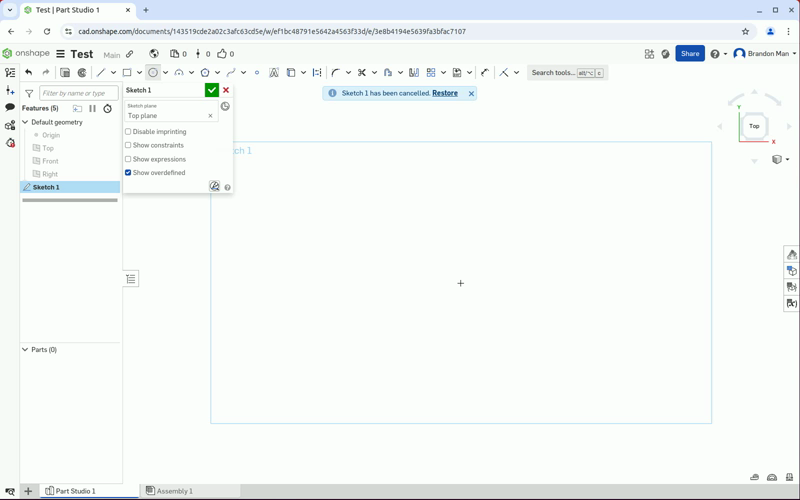
key_up(shift)
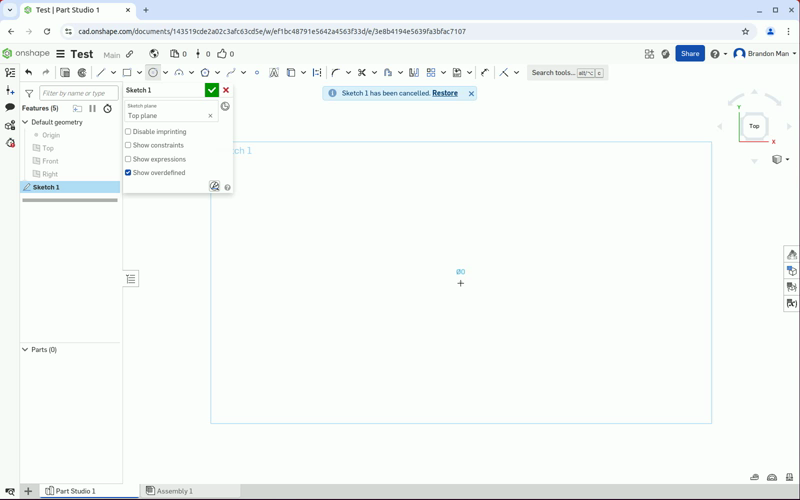
mouse_move(470, 282)
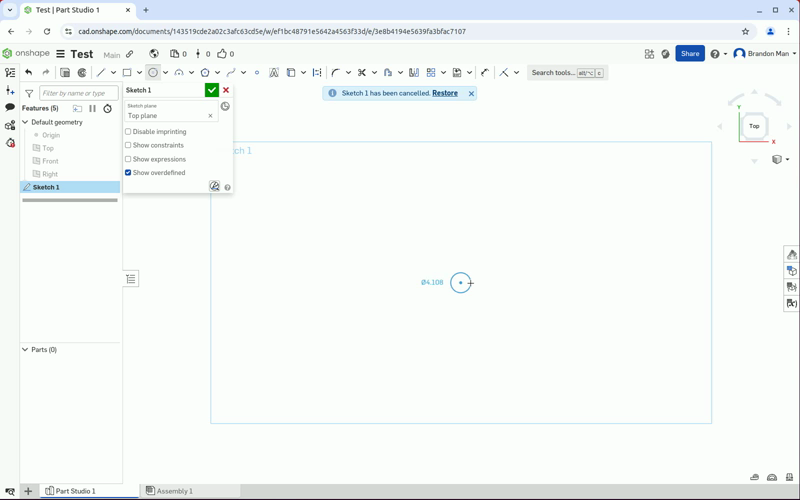
click(470, 282)
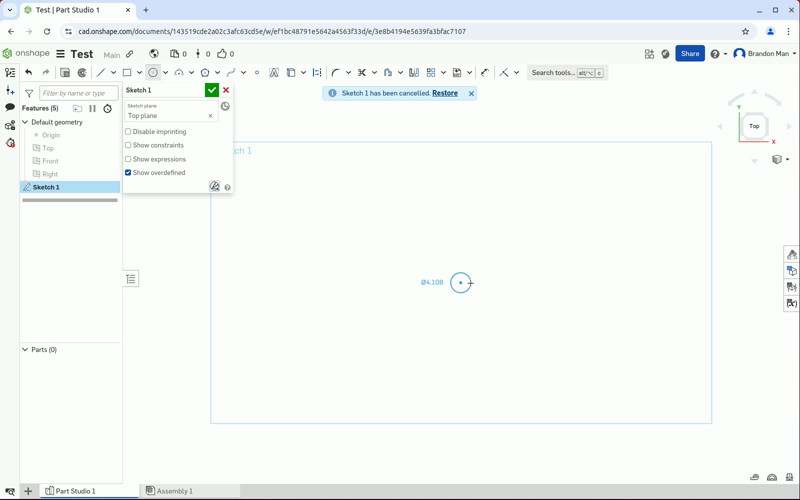
key(esc)
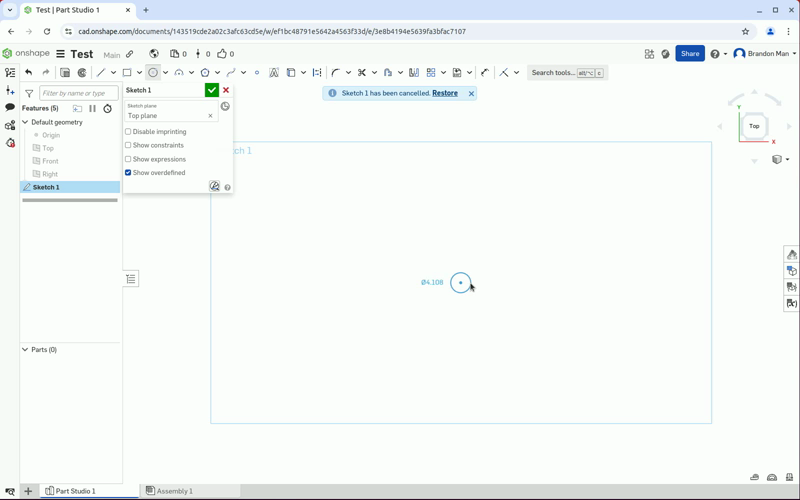
mouse_move(454, 283)
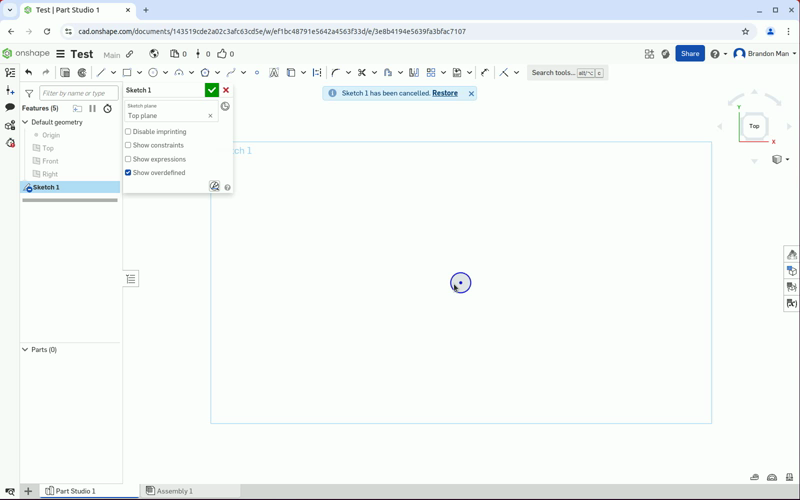
scroll(6)
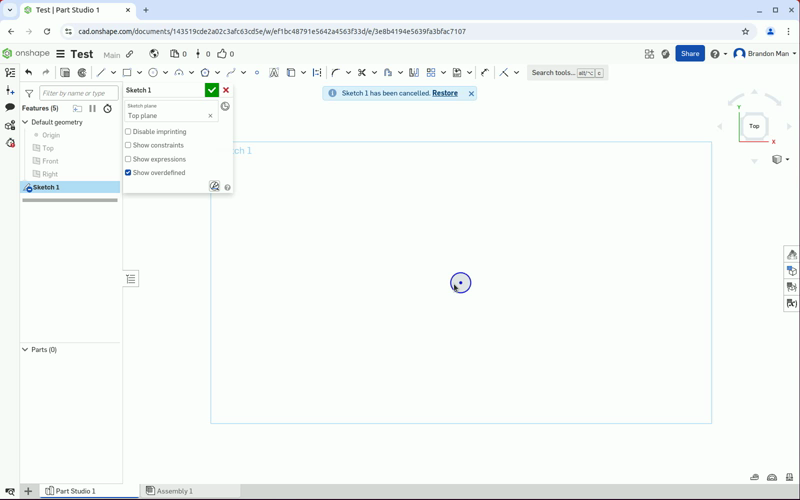
scroll(6)
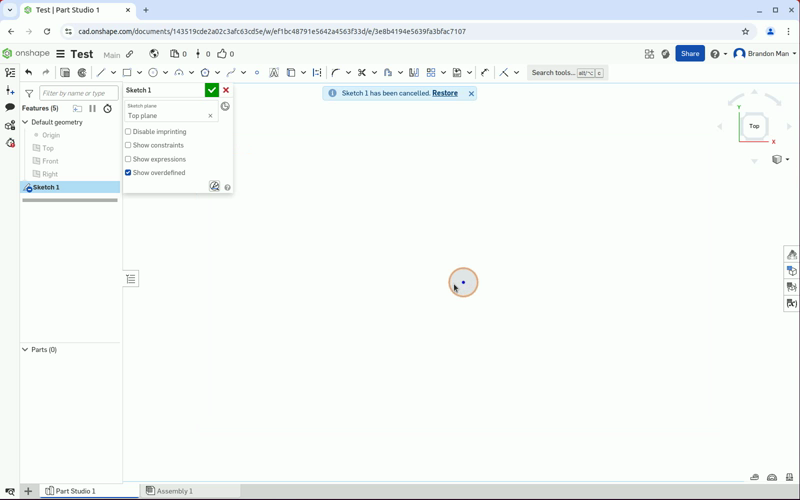
scroll(6)
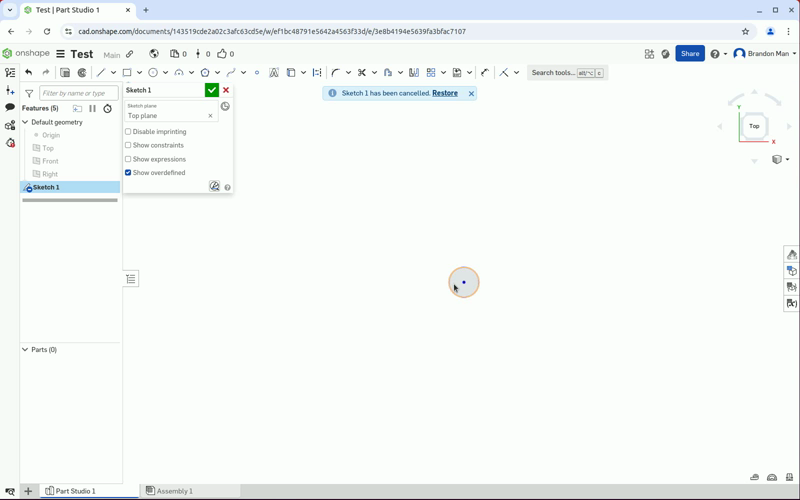
scroll(6)
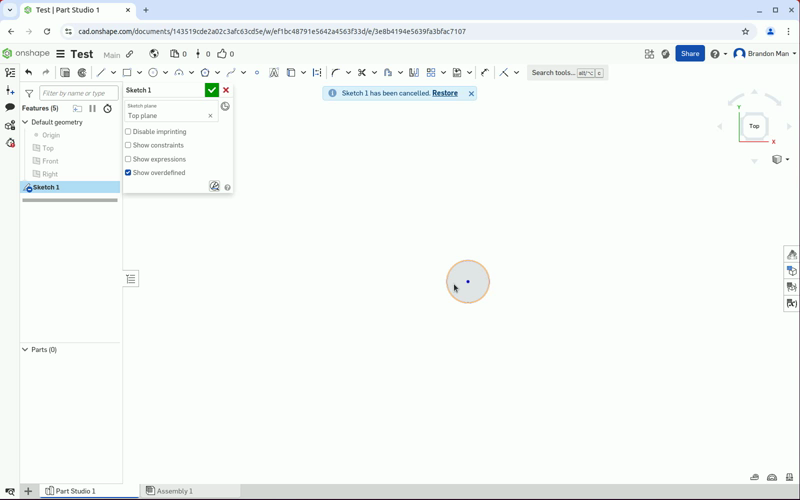
scroll(6)
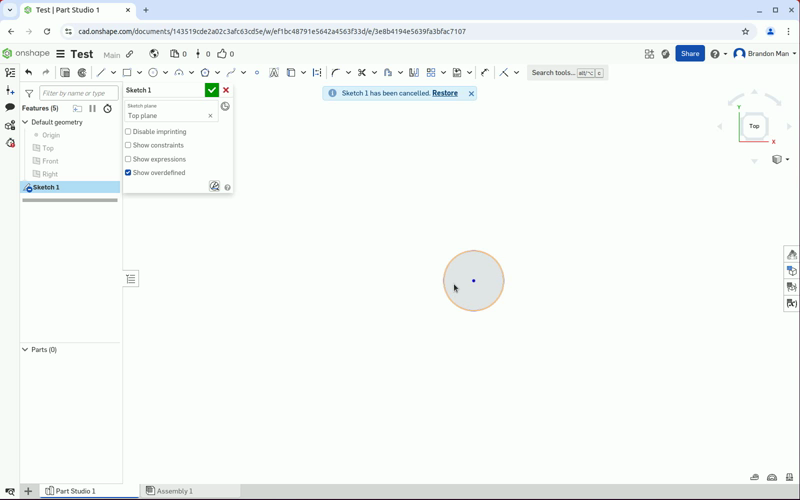
scroll(6)
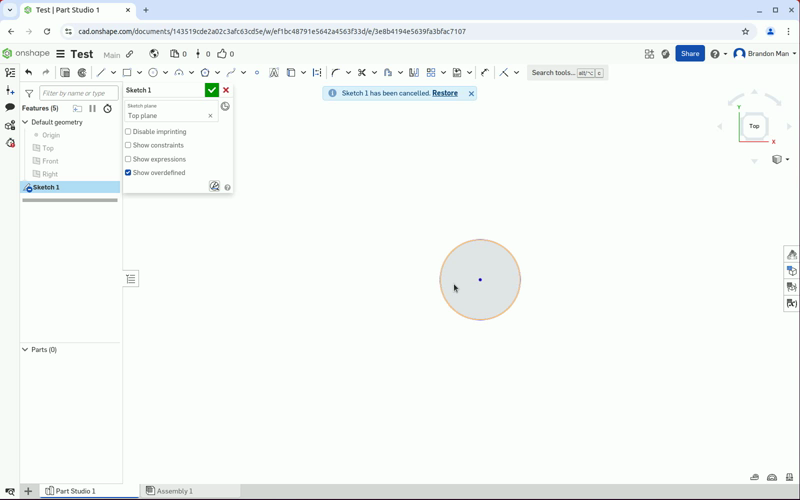
scroll(6)
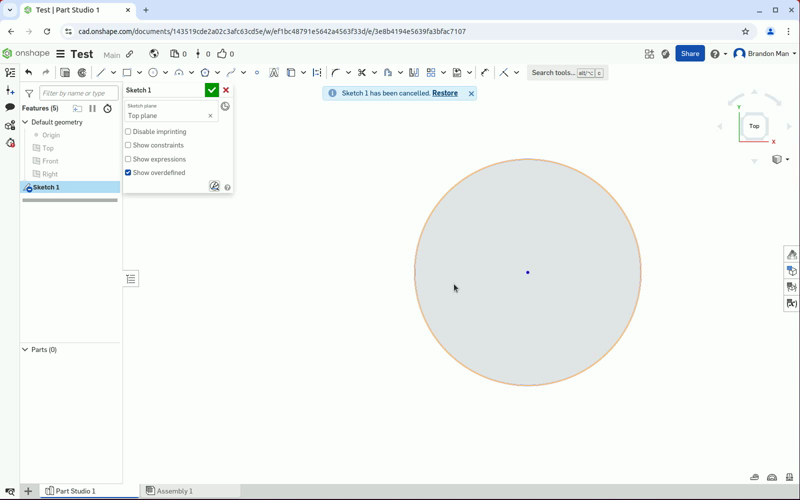
click(454, 283)
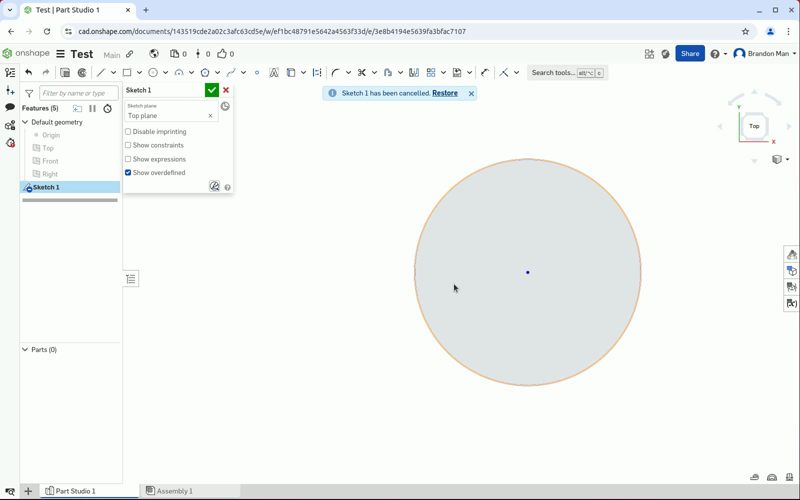
scroll(-6)
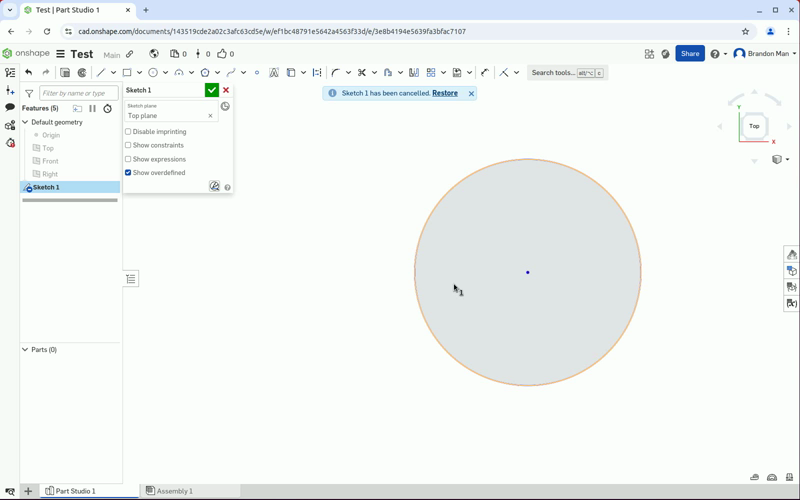
scroll(-6)
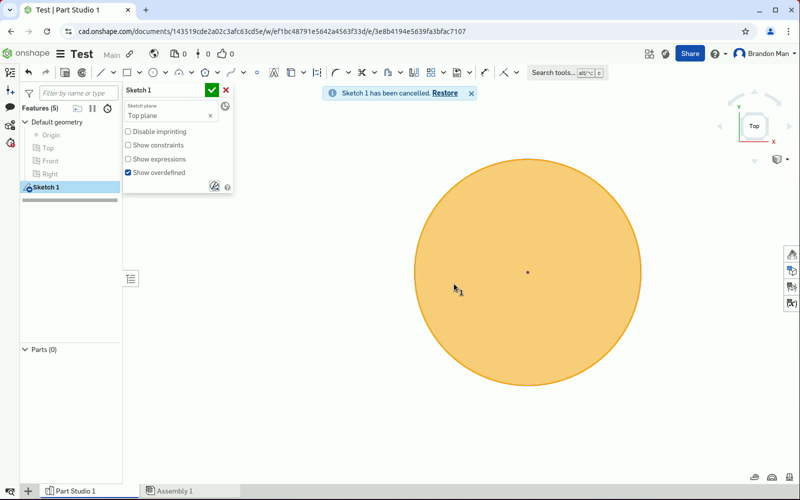
scroll(-6)
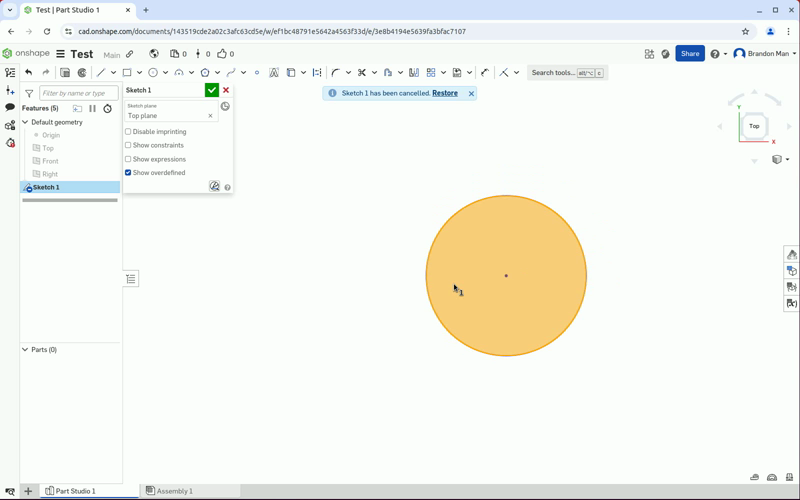
scroll(-6)
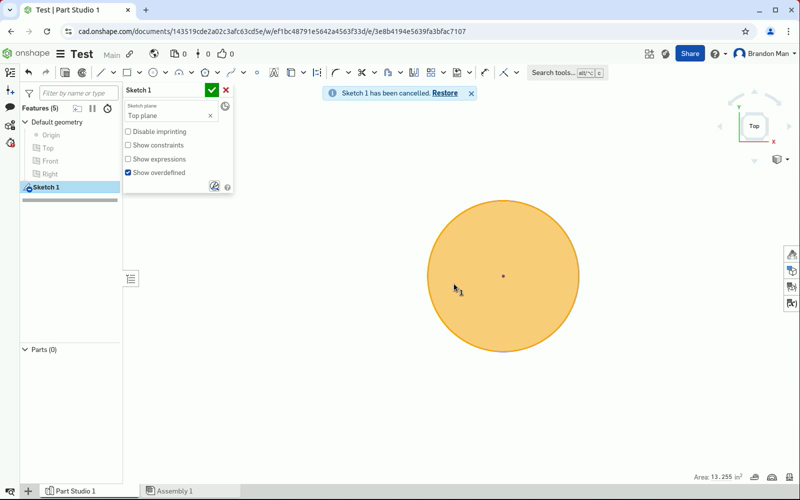
scroll(-6)
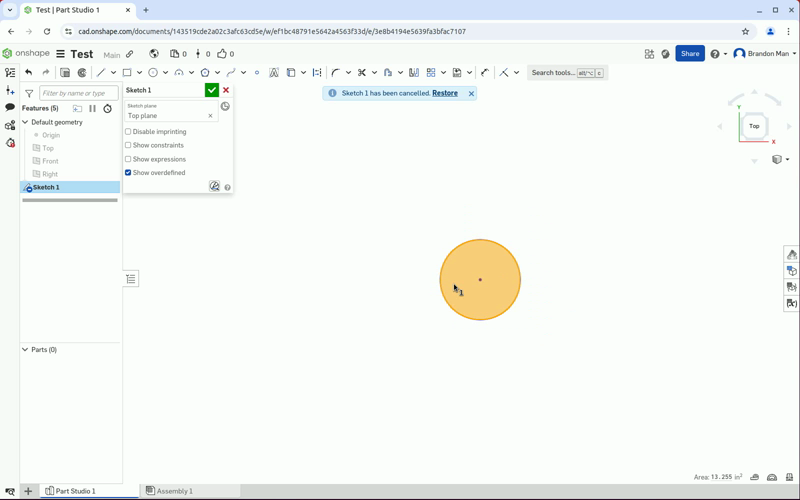
scroll(-6)
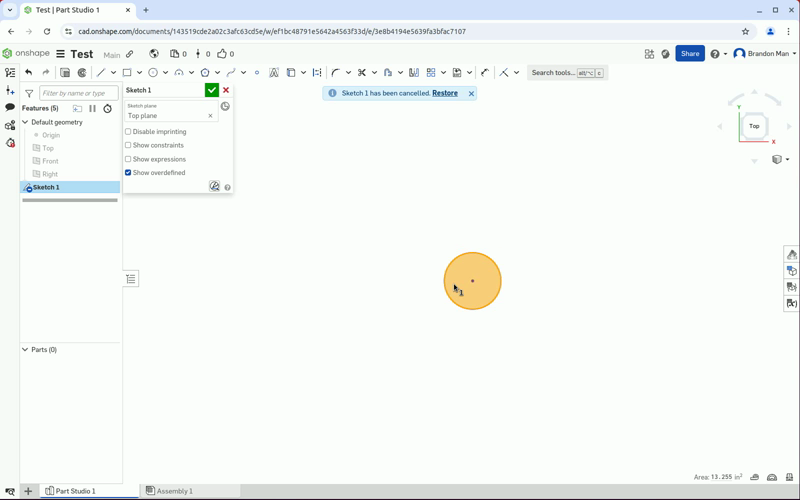
scroll(-6)
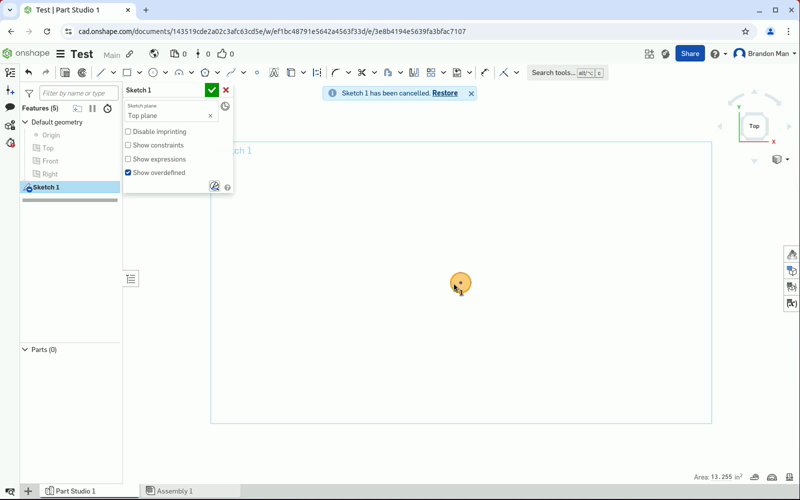
mouse_move(73, 352)
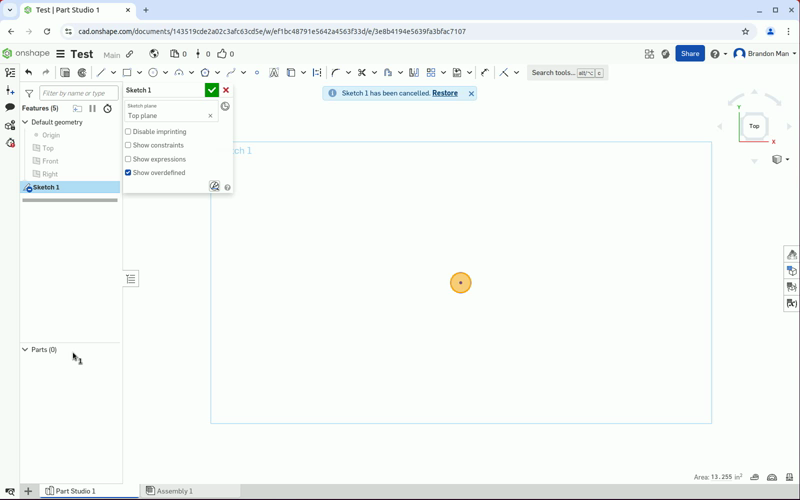
key(shift+y)
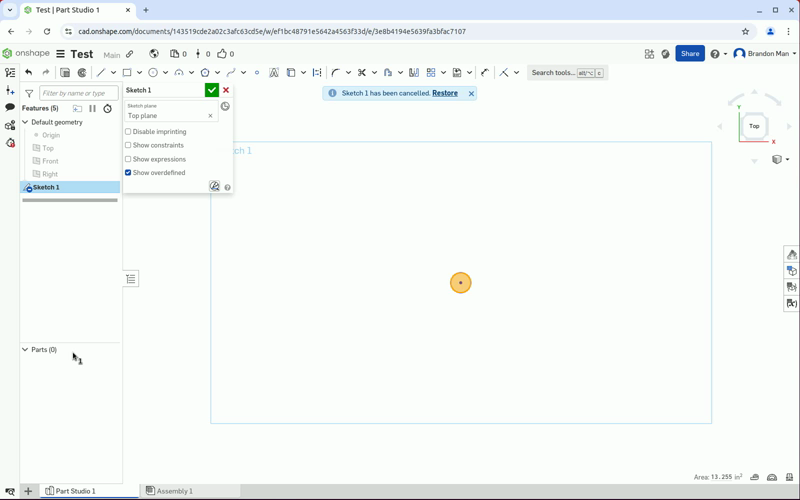
key(shift+e)
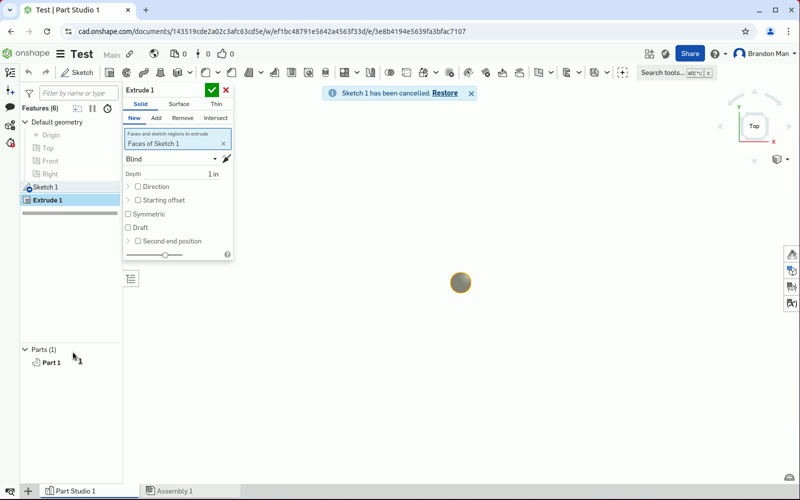
mouse_move(143, 106)
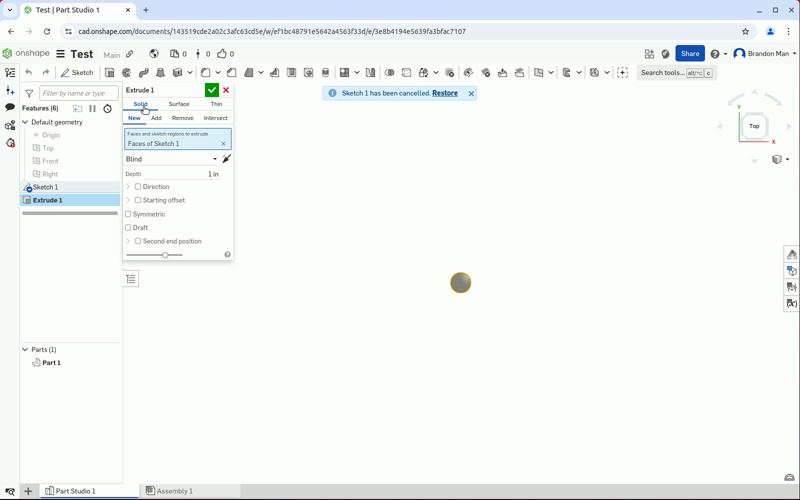
click(143, 106)
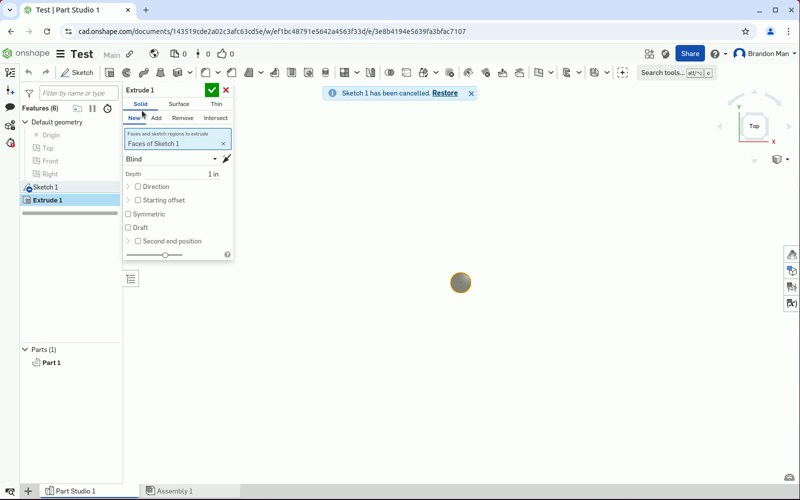
mouse_move(137, 120)
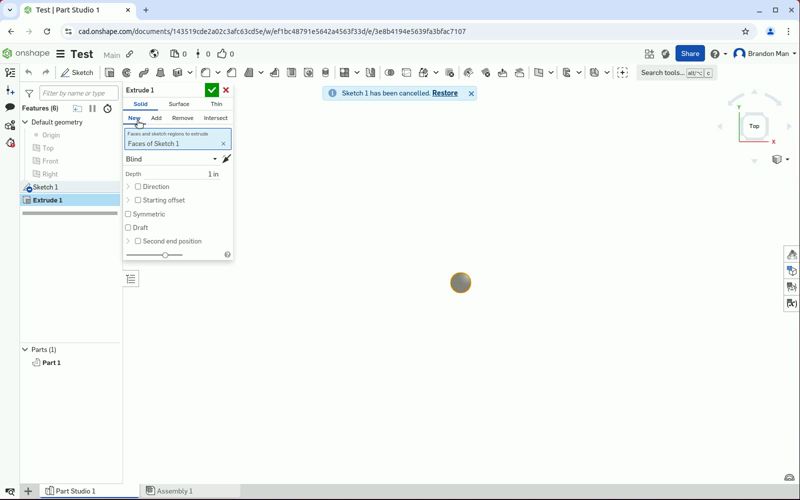
click(137, 120)
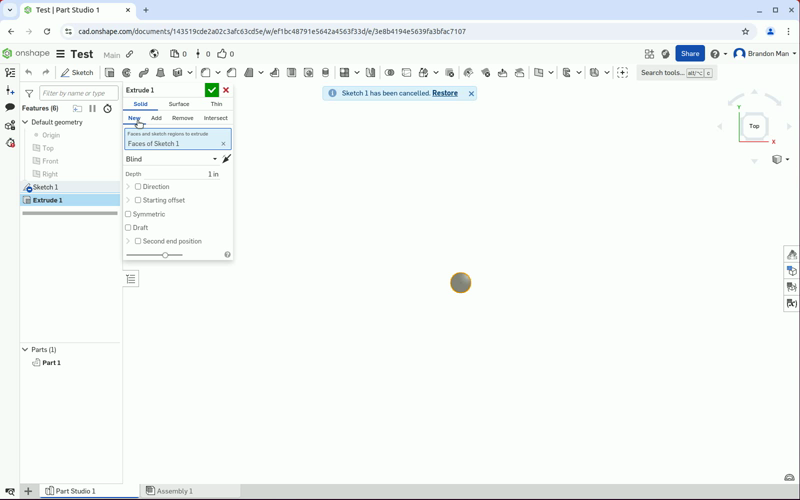
key(tab, 4)
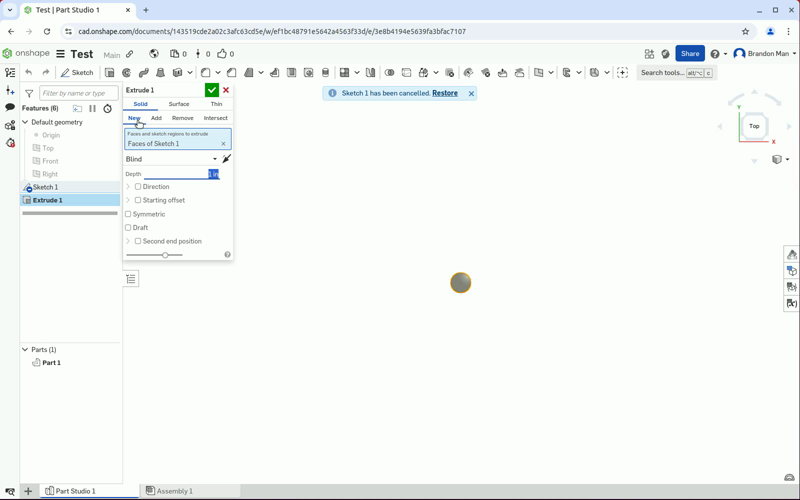
text(8.184)
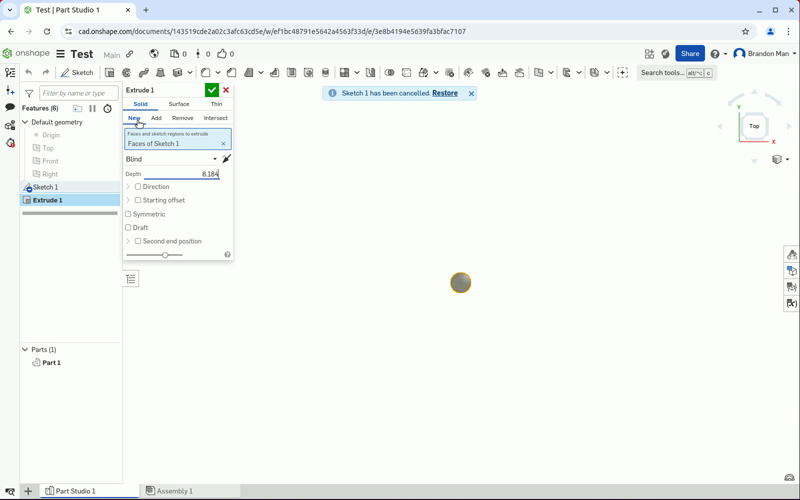
key(enter)
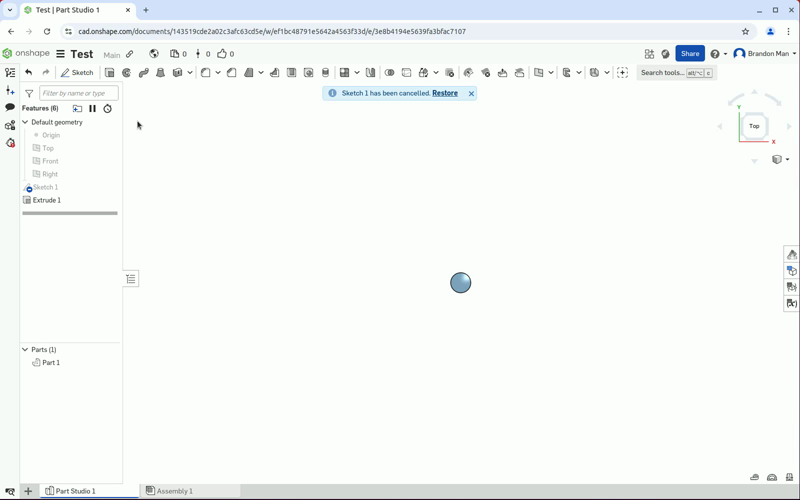
key(shift+h)
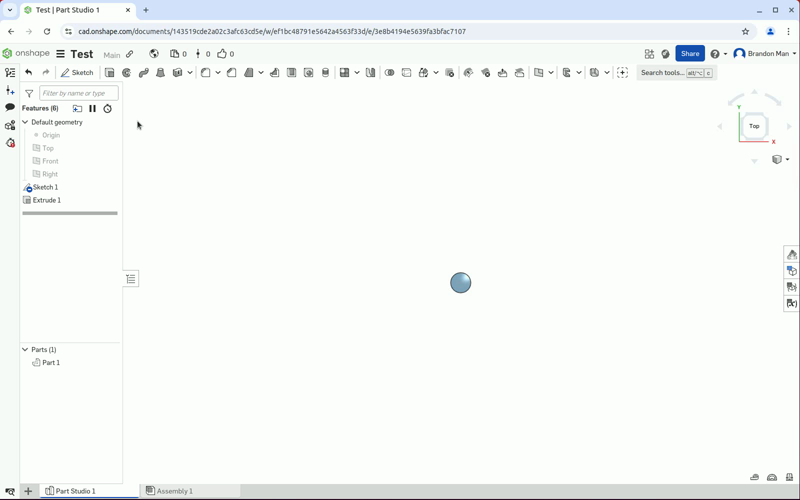
key(shift+h)
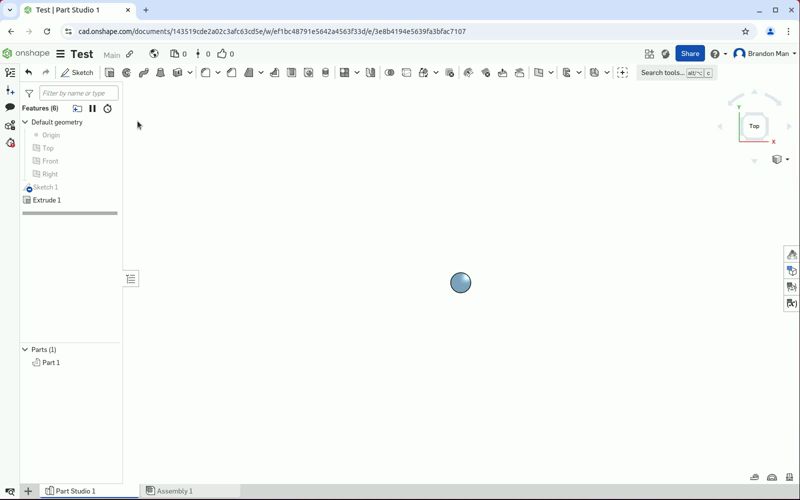
mouse_move(73, 189)
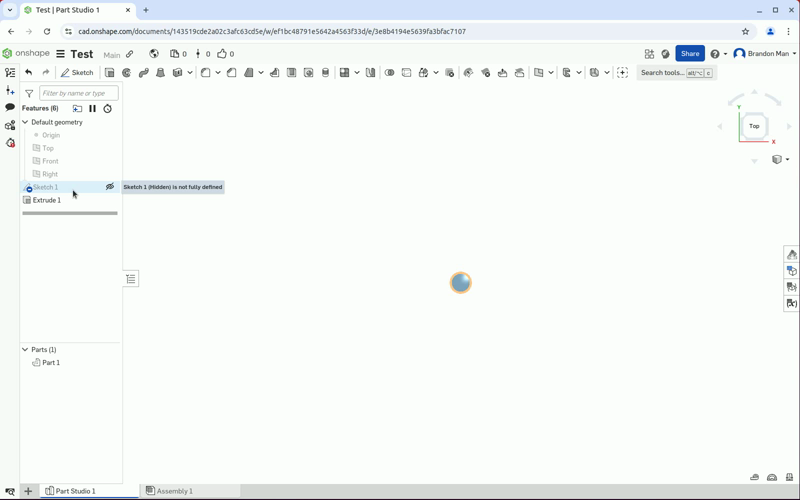
click(73, 189)
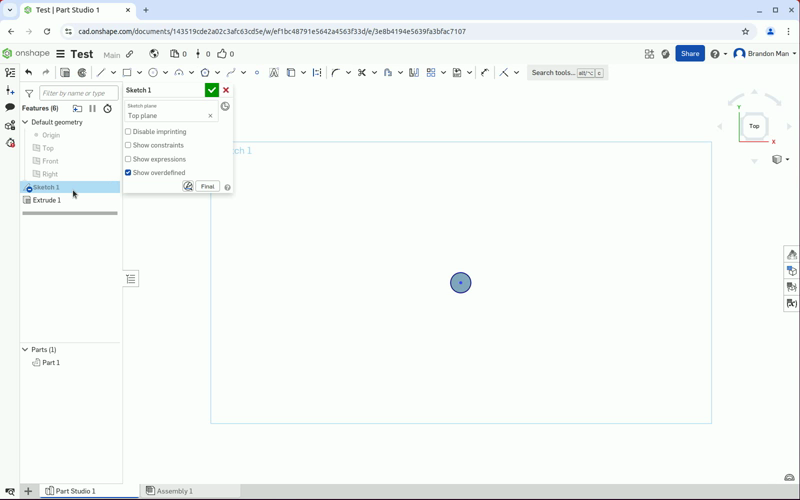
mouse_move(229, 92)
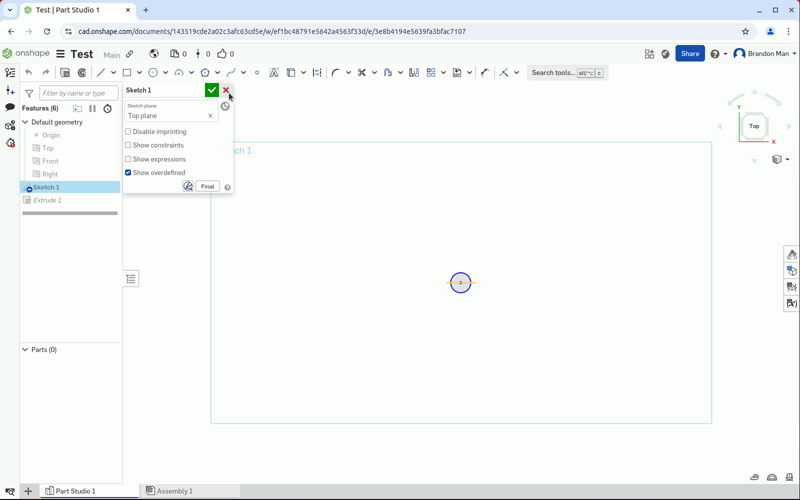
click(229, 92)
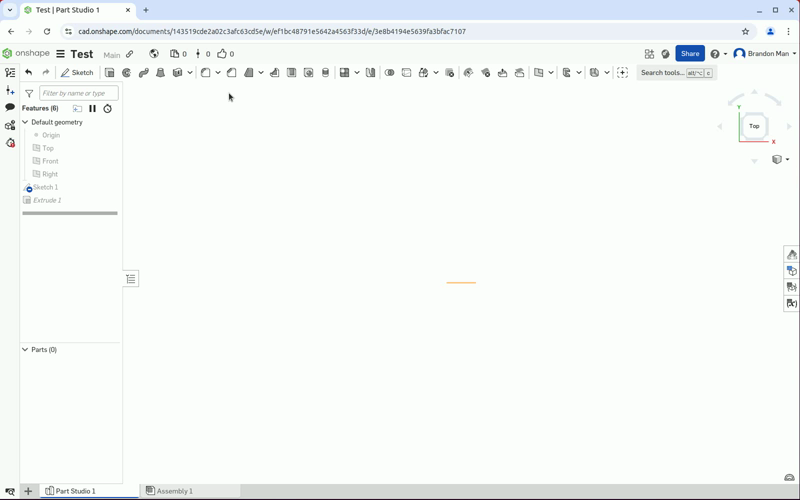
mouse_move(541, 75)
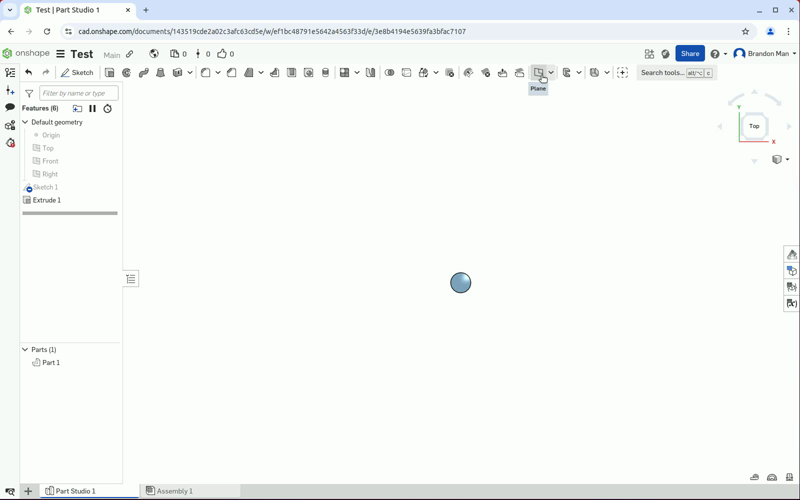
click(541, 75)
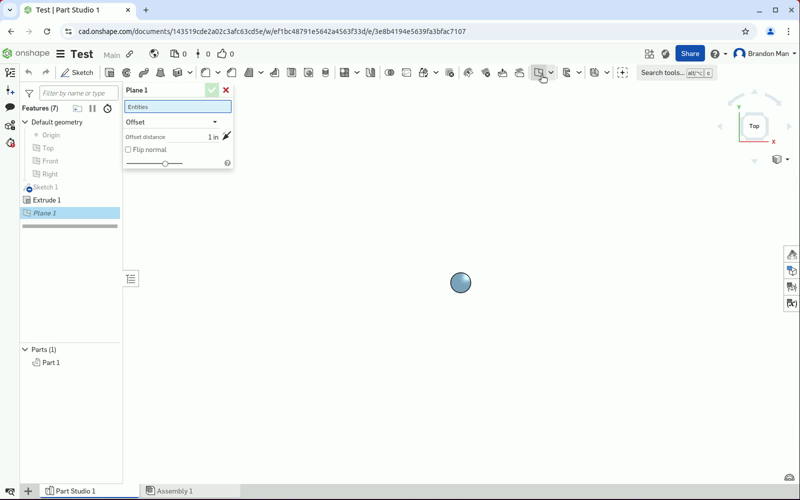
mouse_move(73, 150)
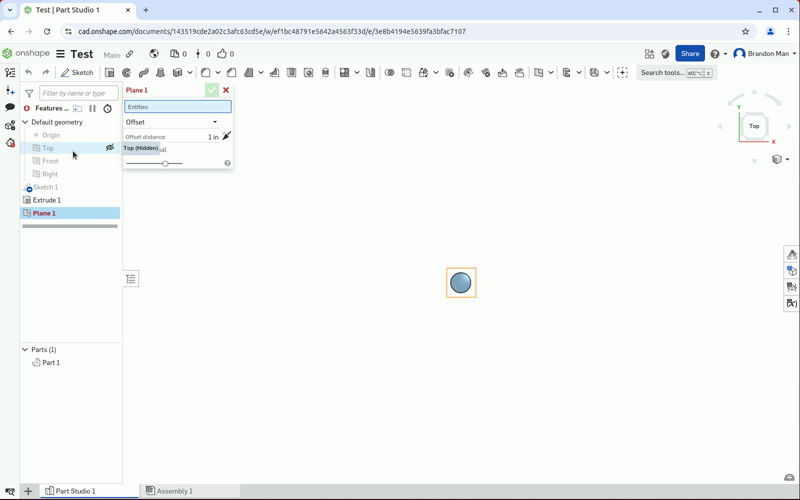
click(73, 150)
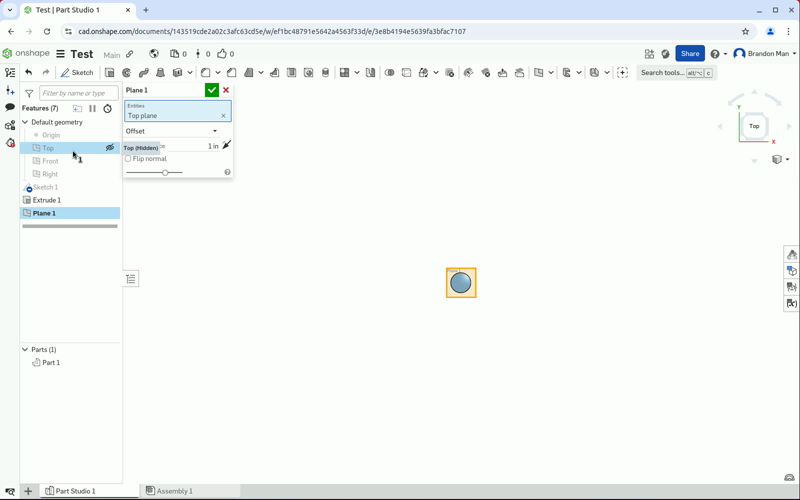
key(tab, 2)
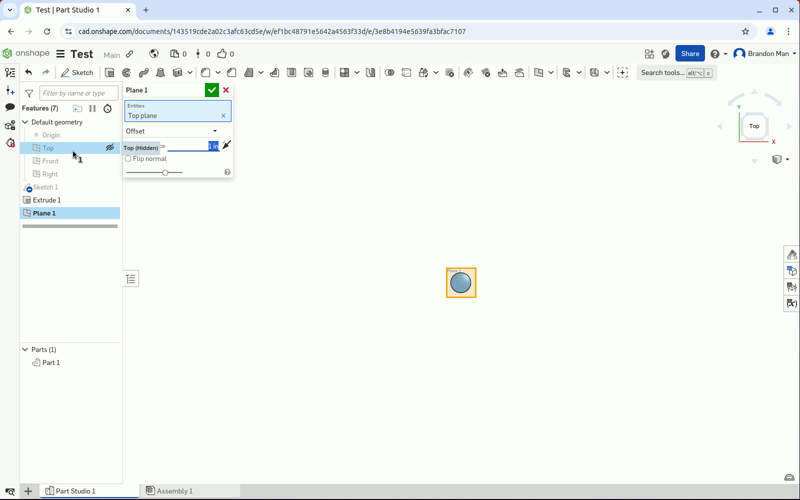
text(8.196)
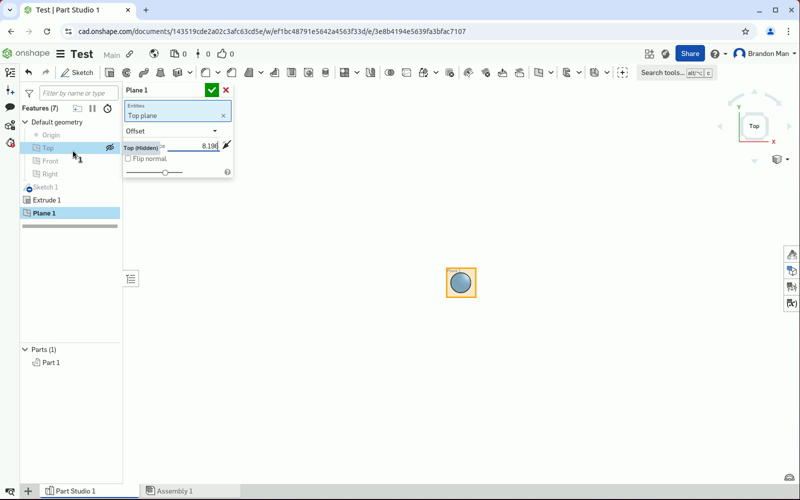
key(enter, 2)
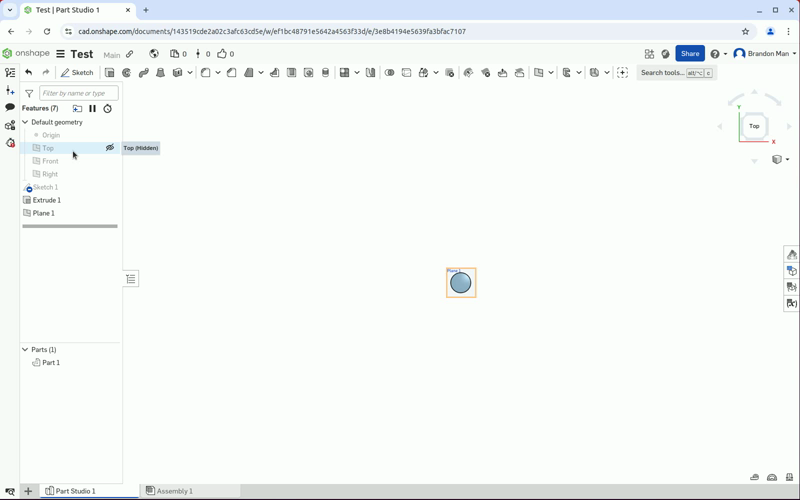
key(shift+s)
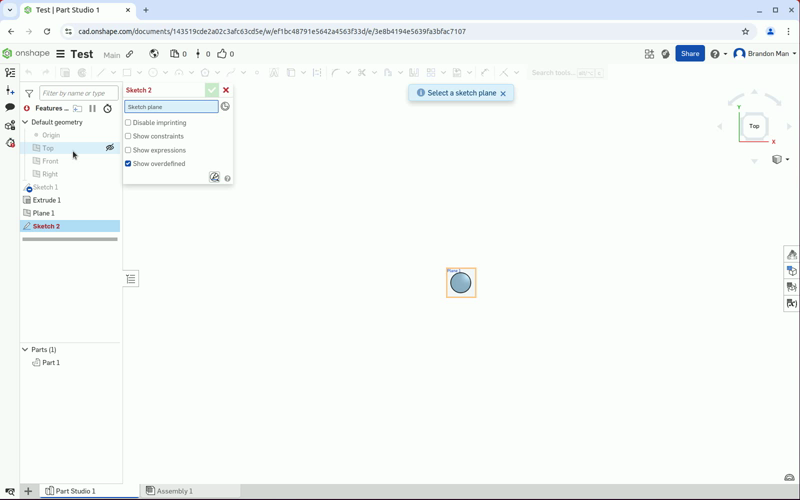
mouse_move(73, 215)
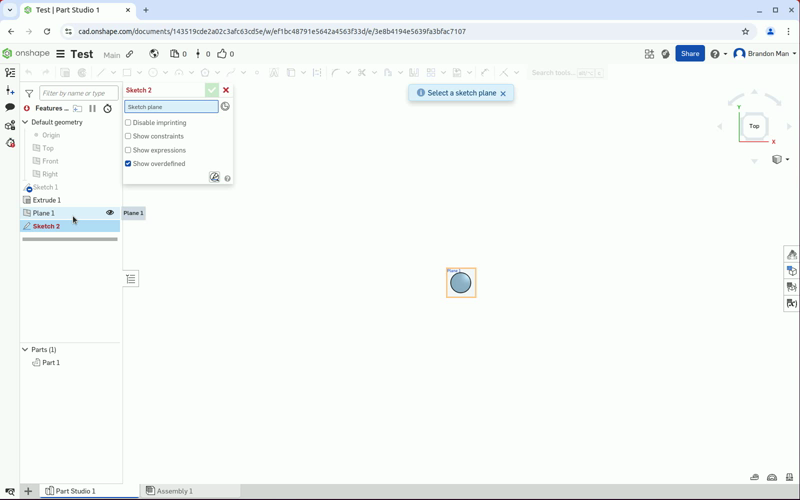
click(73, 215)
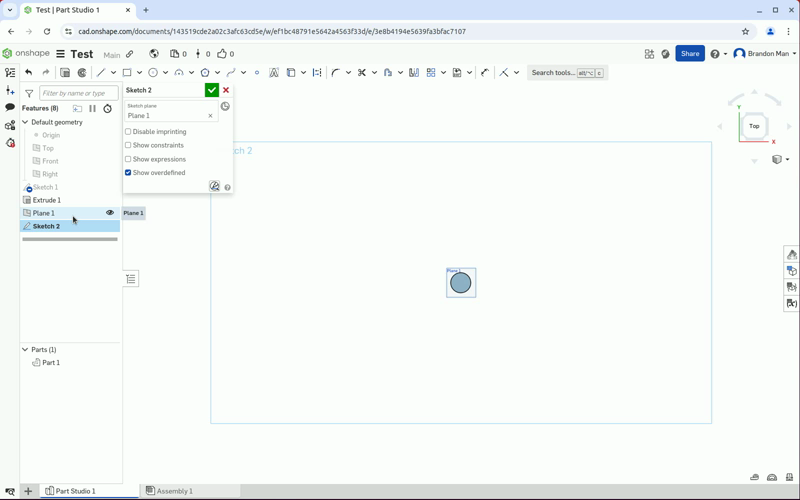
mouse_move(73, 352)
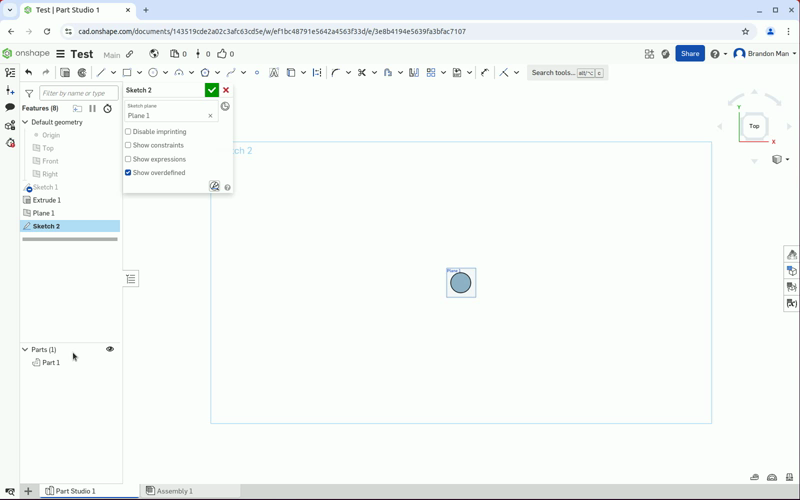
key(y)
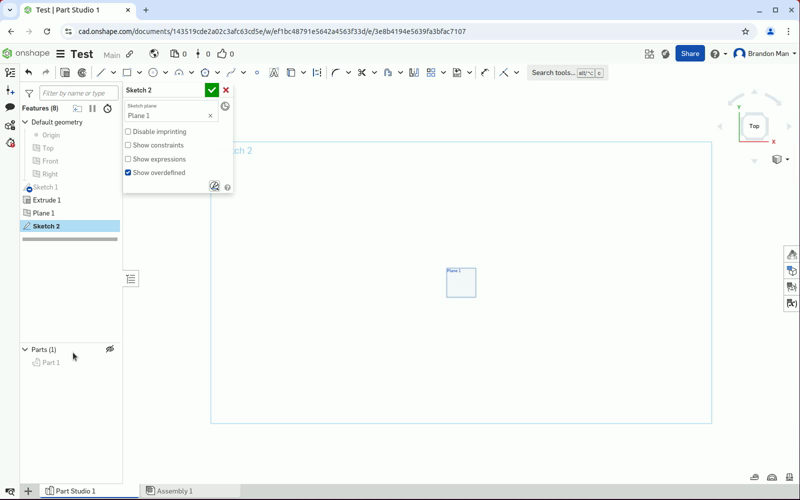
key(c)
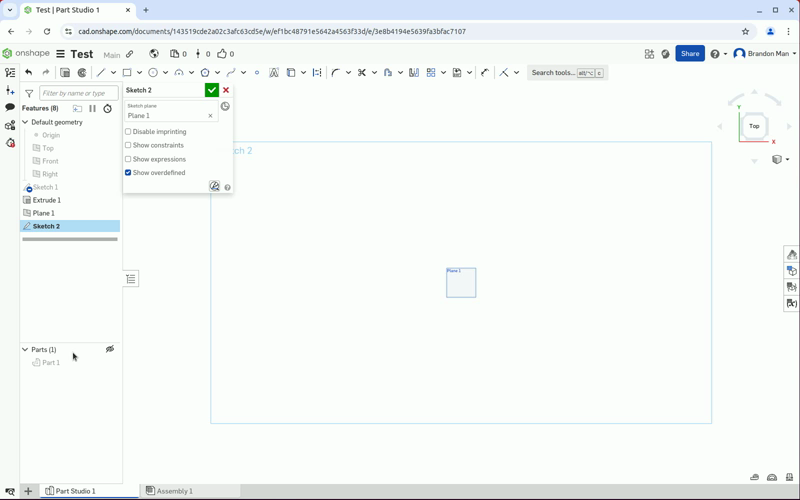
key_down(shift)
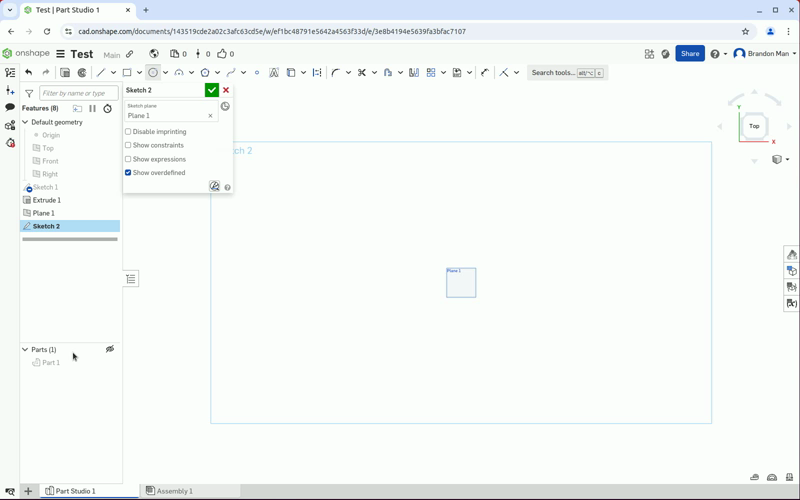
mouse_move(460, 282)
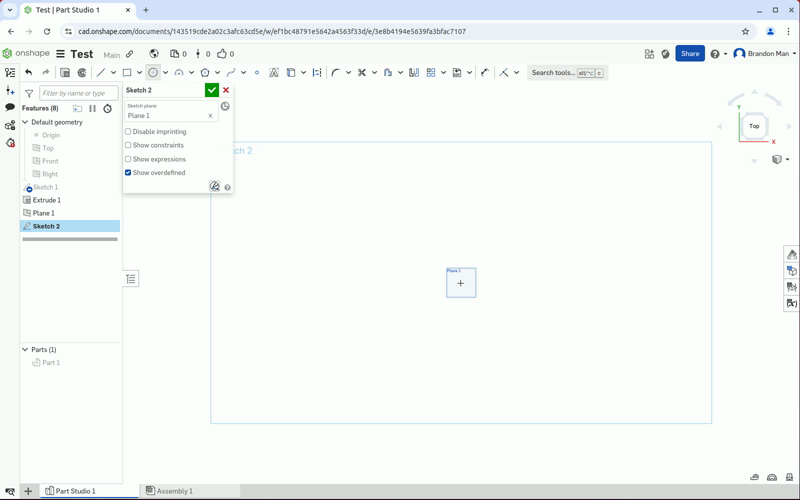
click(460, 282)
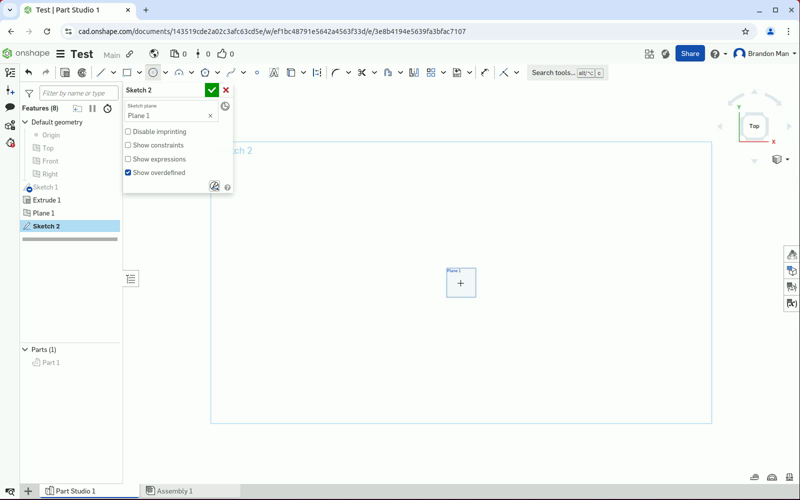
key_up(shift)
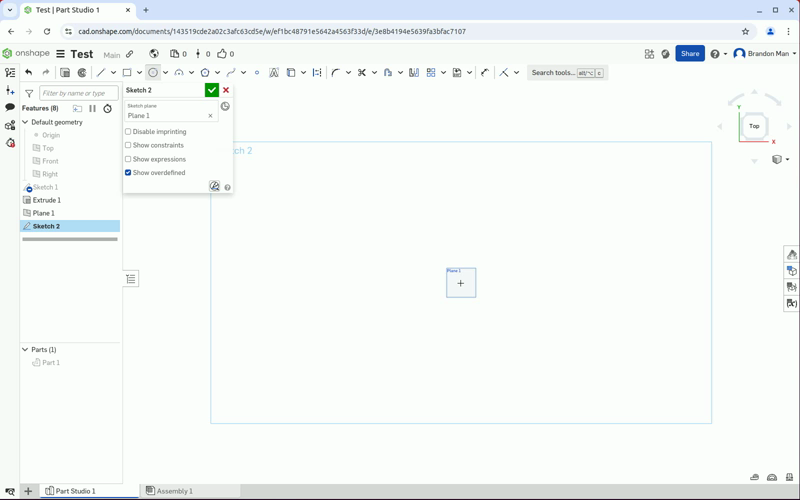
mouse_move(467, 282)
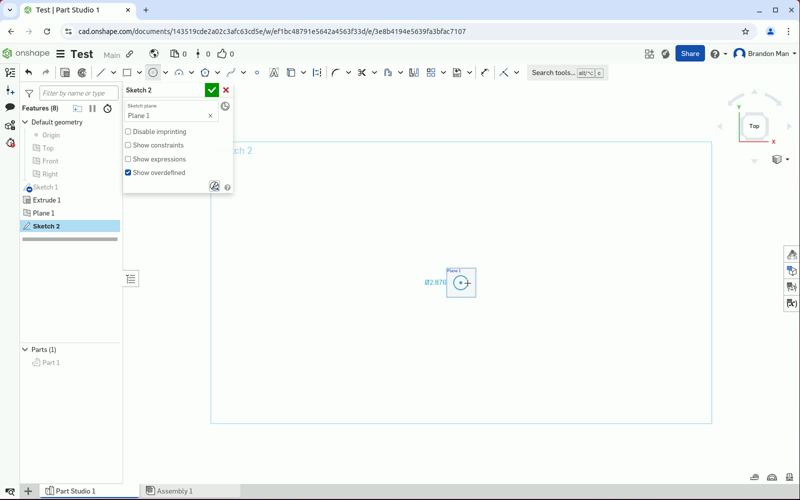
click(467, 282)
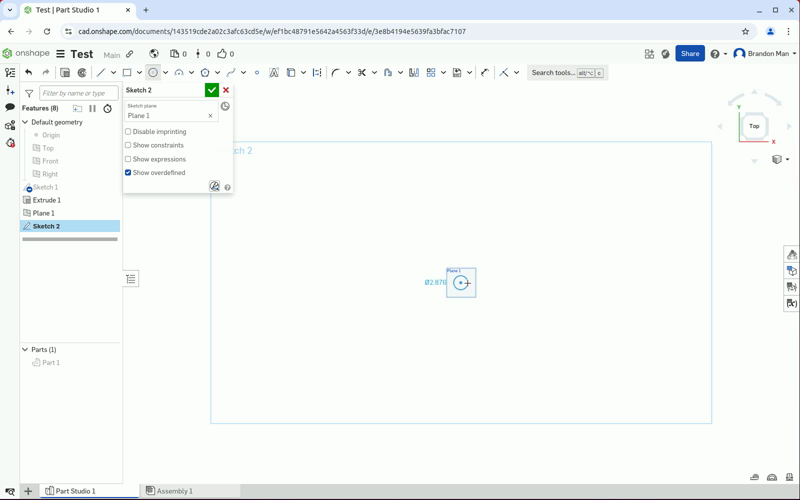
key(esc)
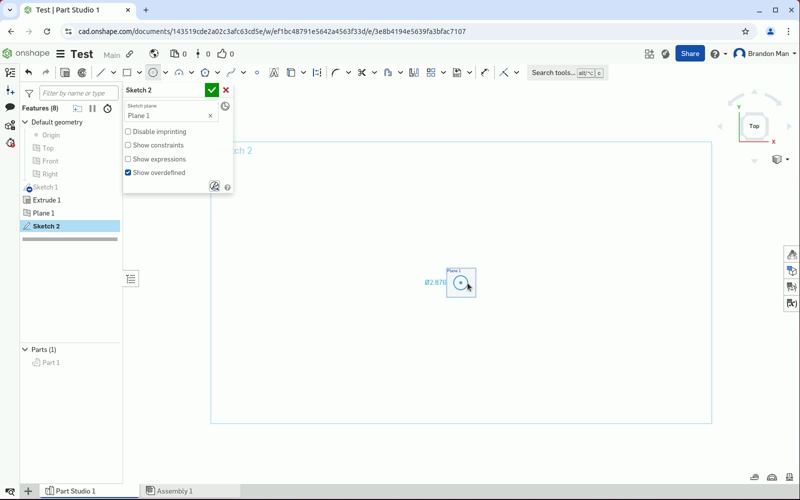
mouse_move(463, 287)
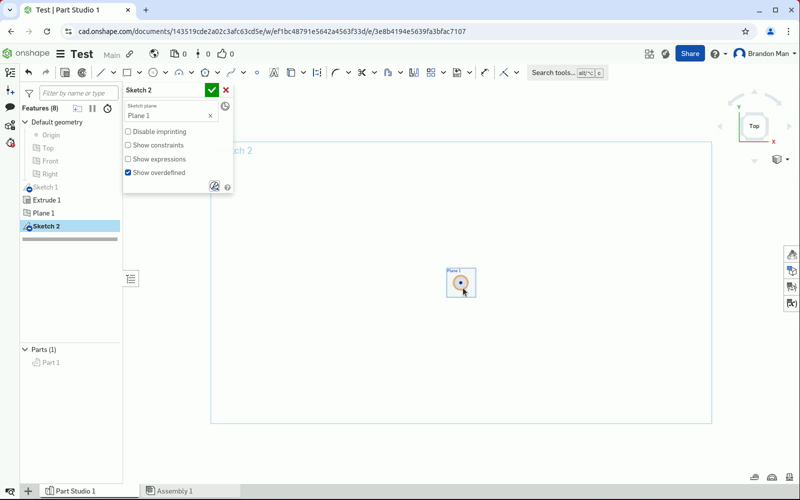
scroll(6)
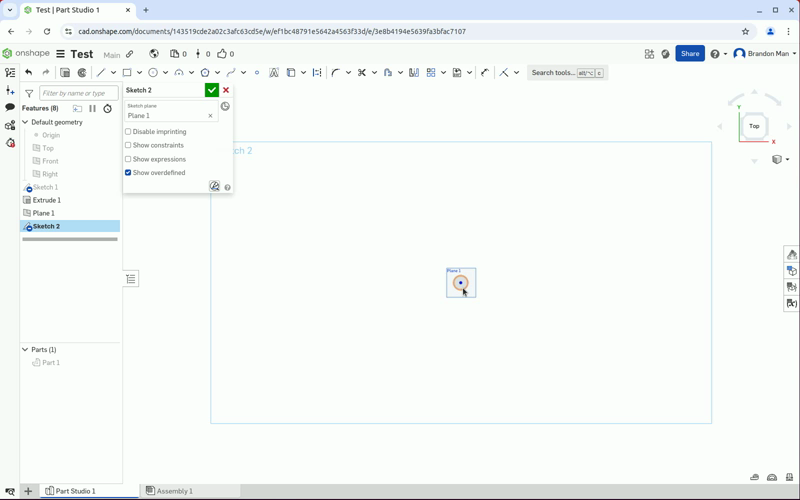
scroll(6)
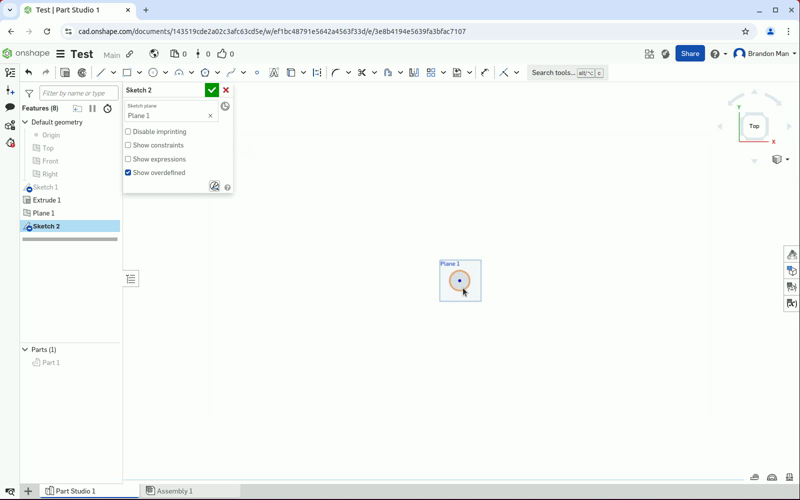
scroll(6)
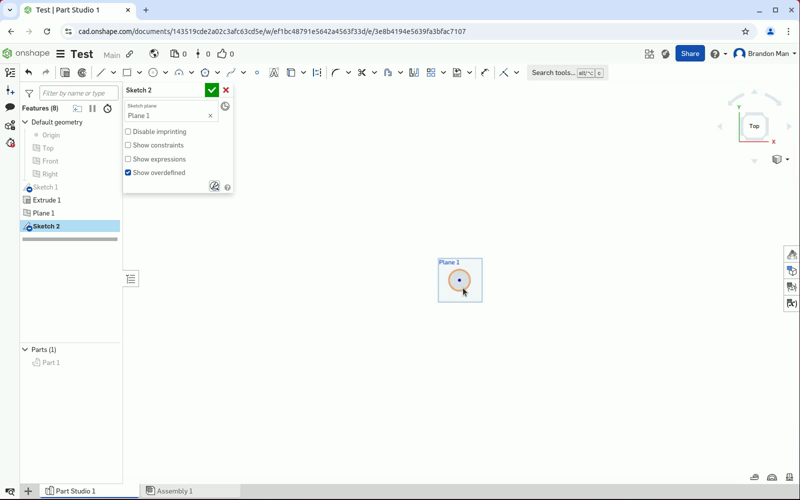
scroll(6)
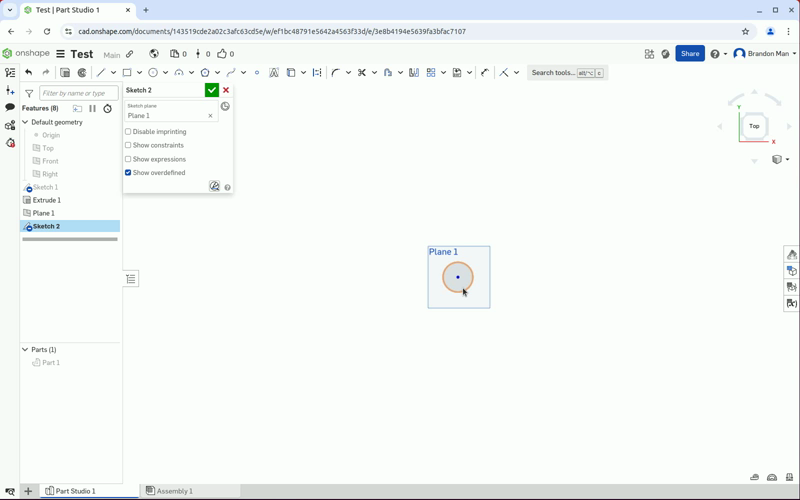
scroll(6)
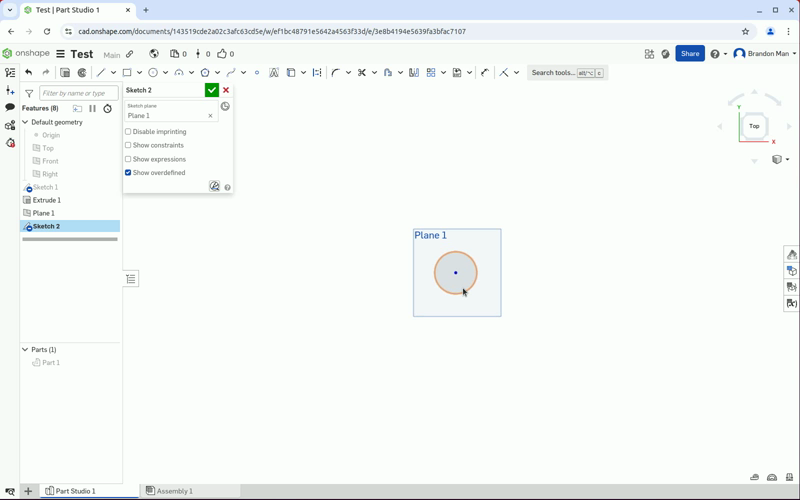
scroll(6)
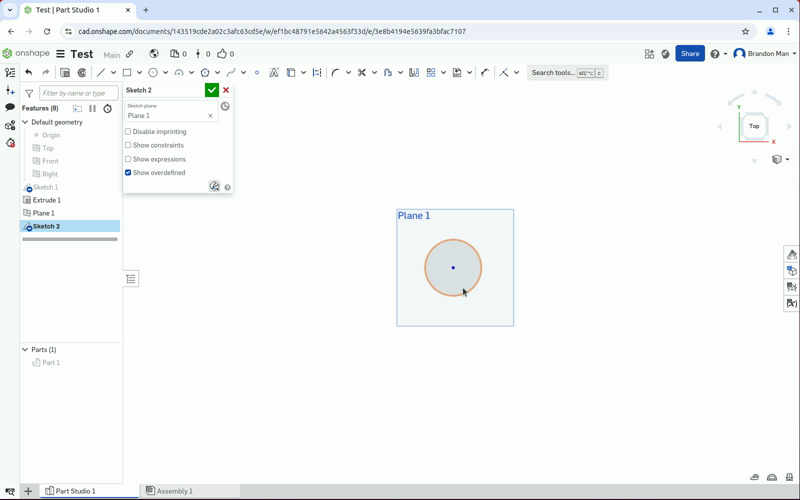
scroll(6)
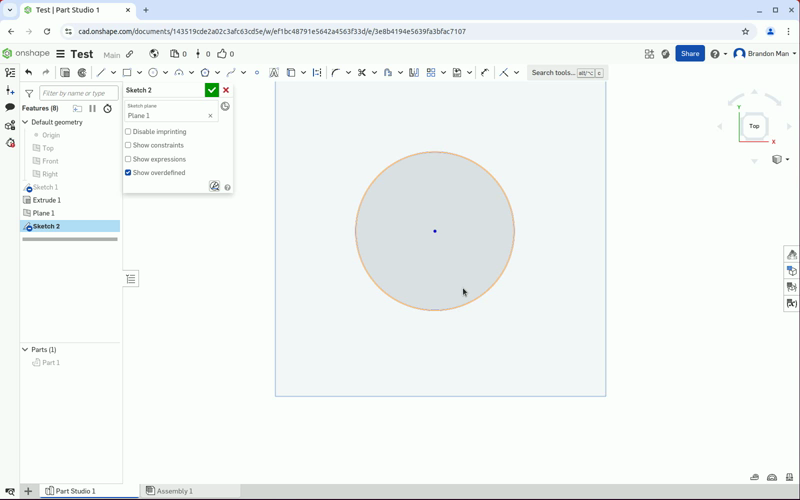
click(463, 287)
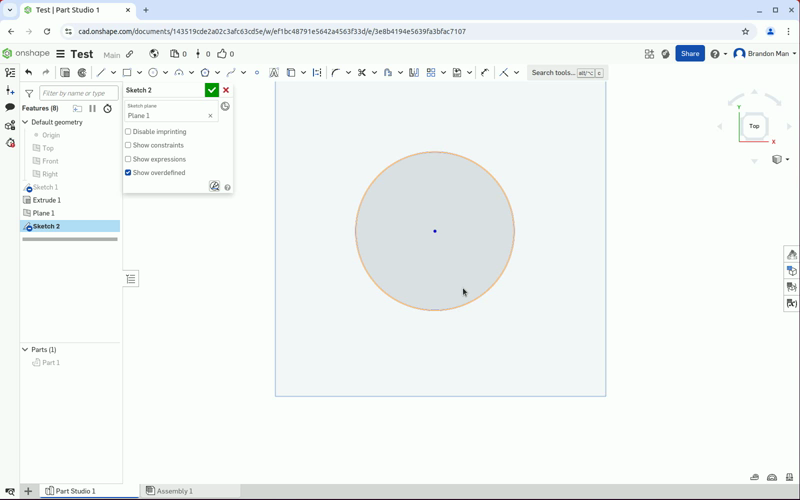
scroll(-6)
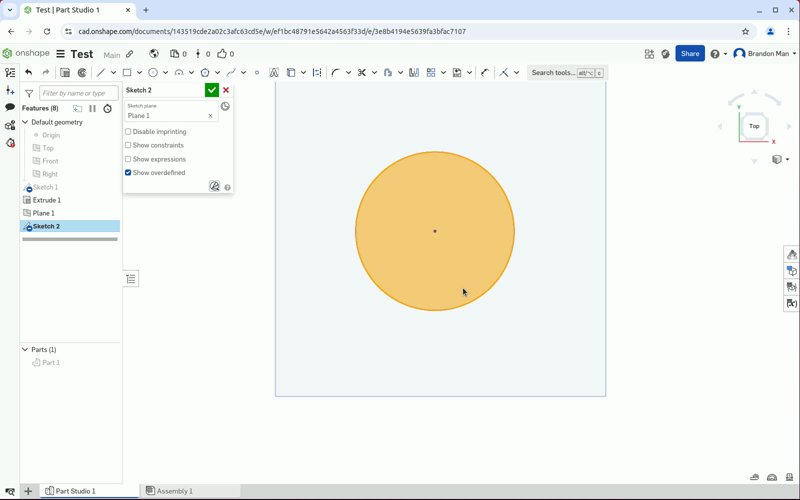
scroll(-6)
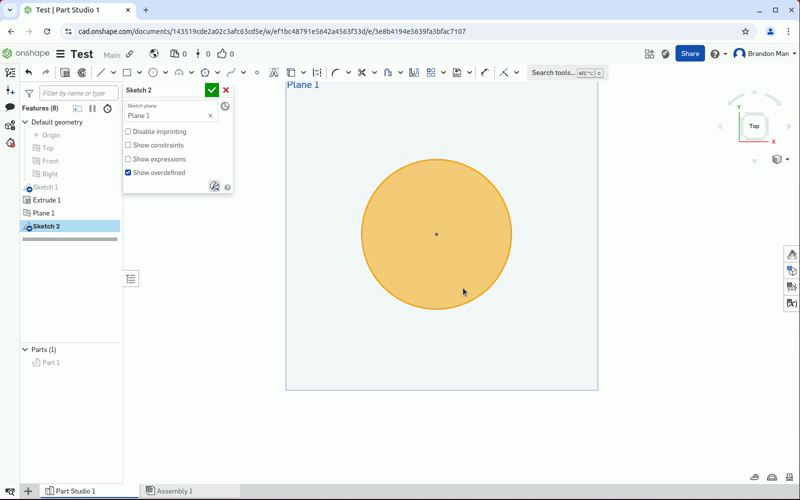
scroll(-6)
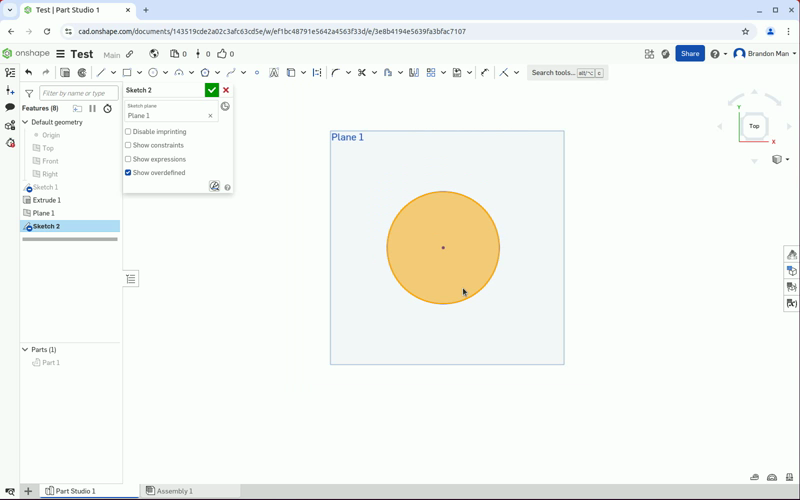
scroll(-6)
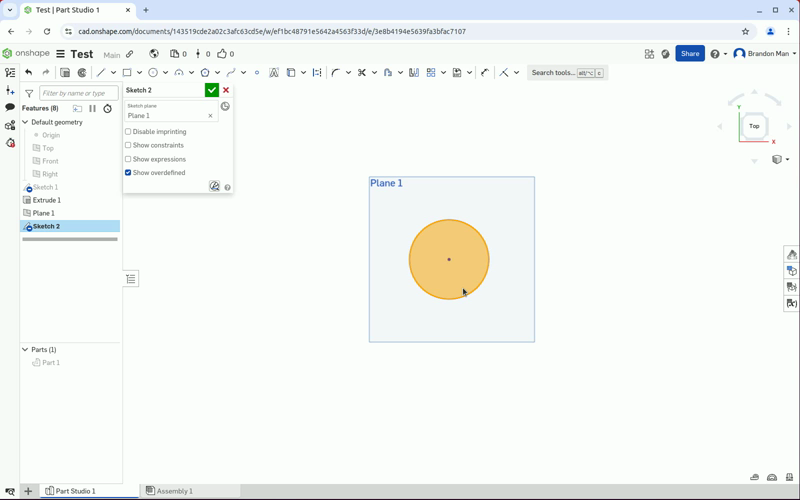
scroll(-6)
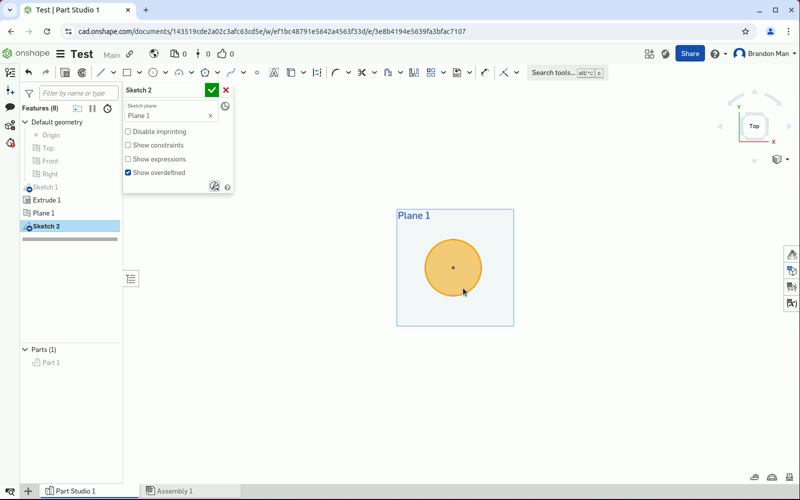
scroll(-6)
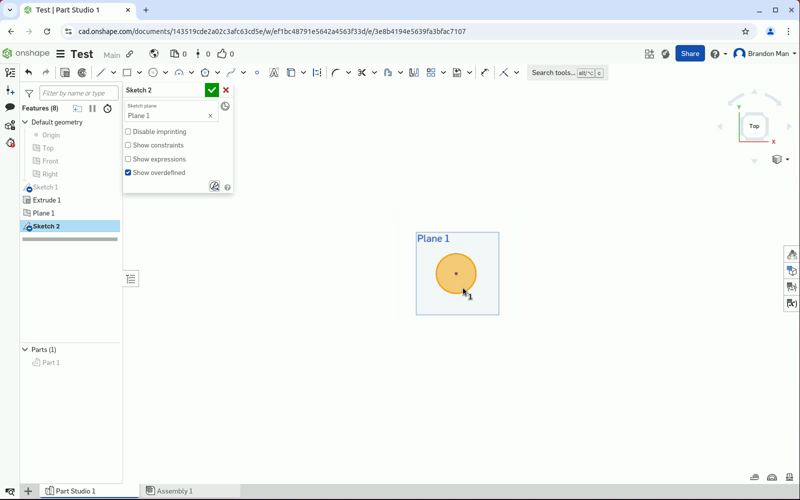
scroll(-6)
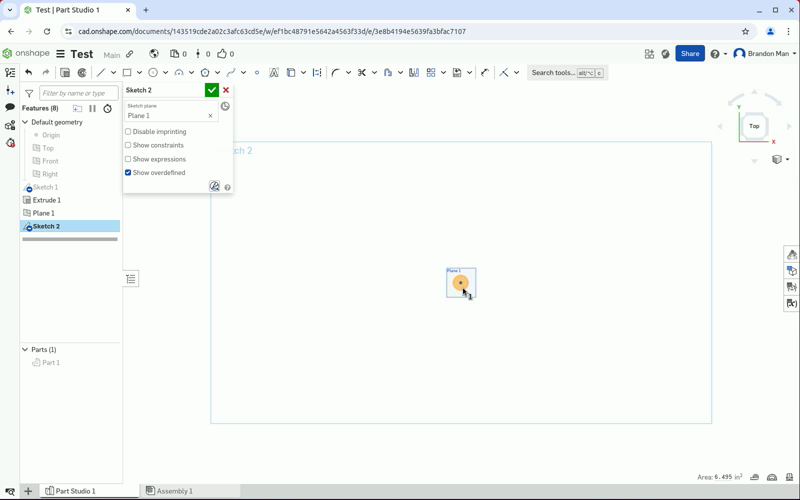
mouse_move(73, 352)
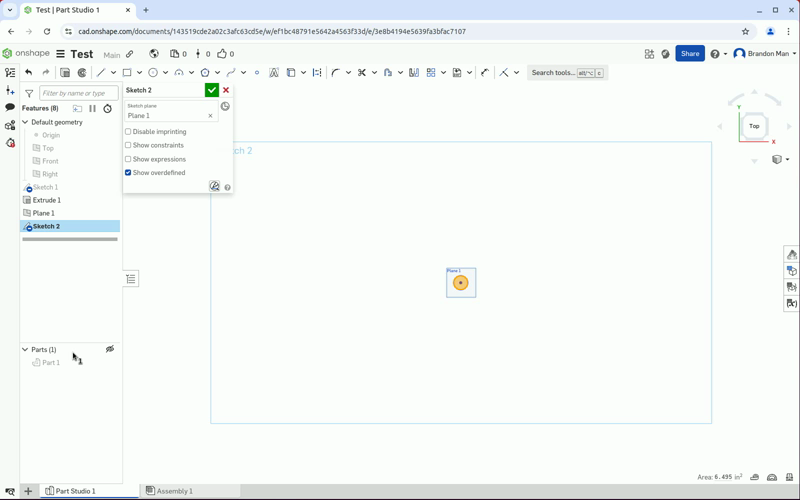
key(shift+y)
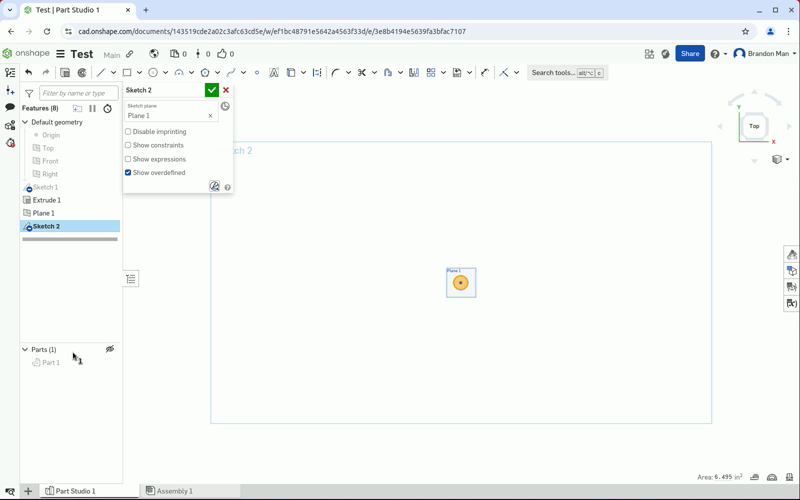
key(shift+e)
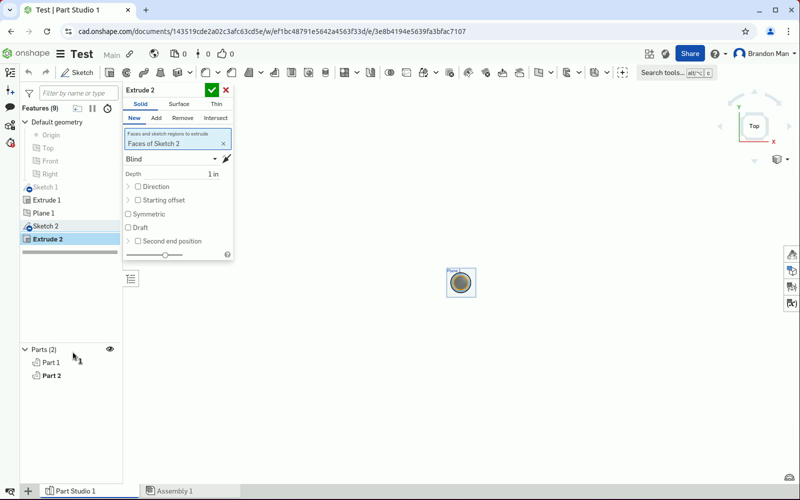
mouse_move(143, 106)
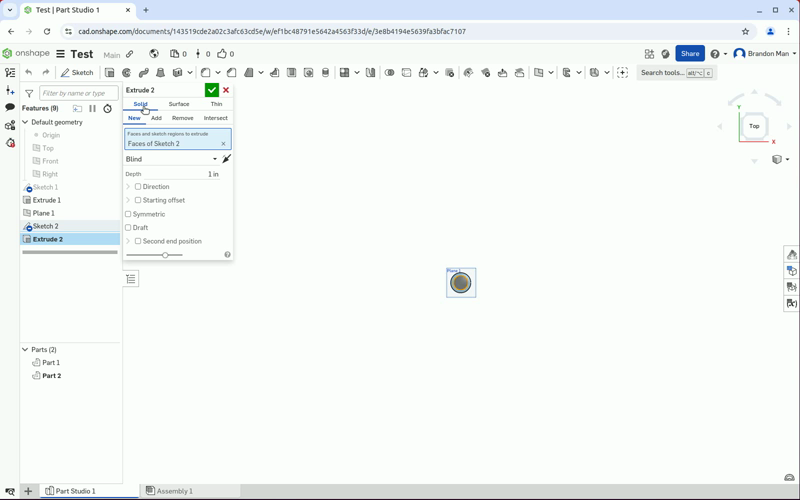
click(143, 106)
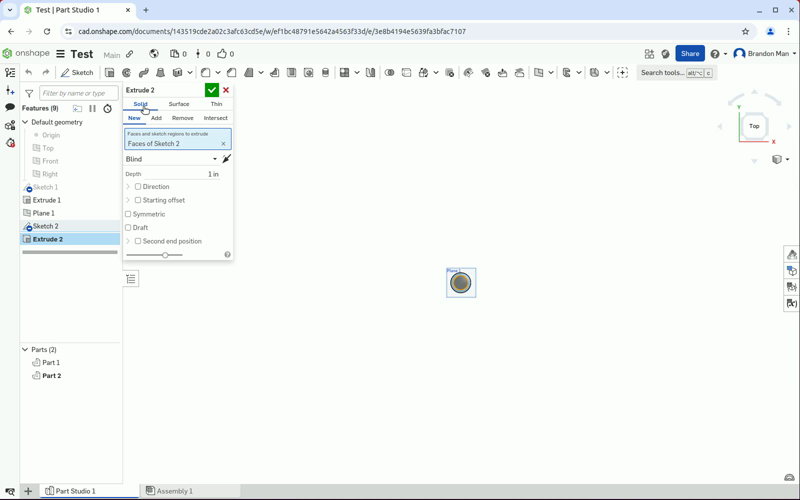
mouse_move(137, 120)
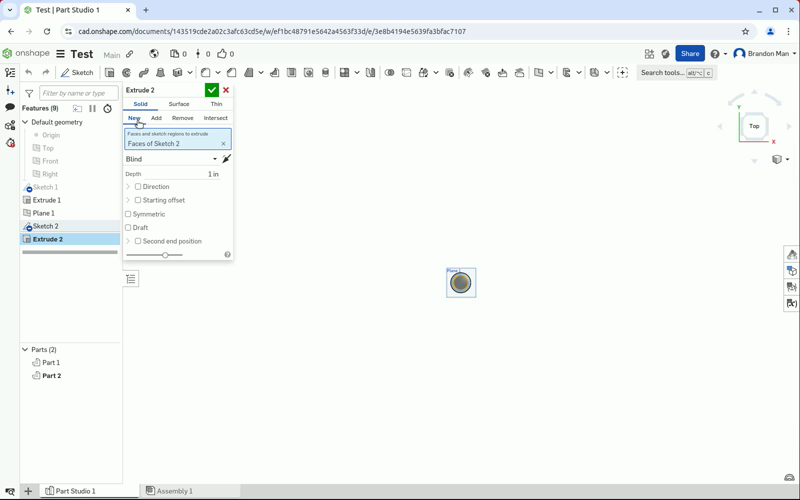
click(137, 120)
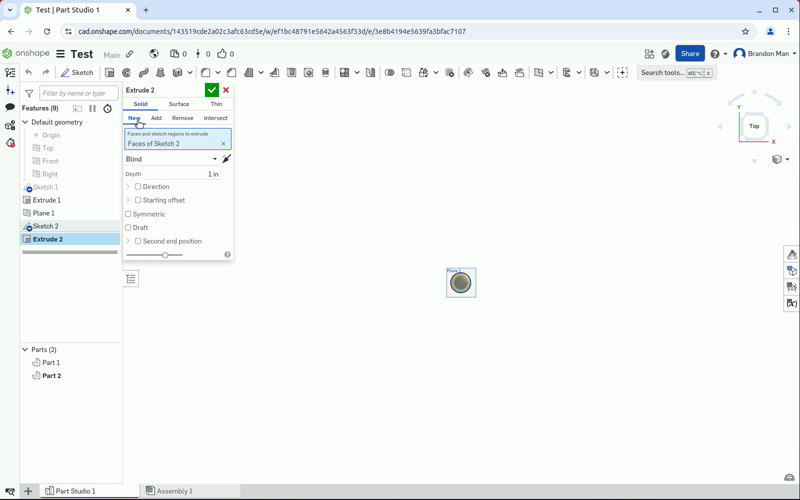
key(tab, 4)
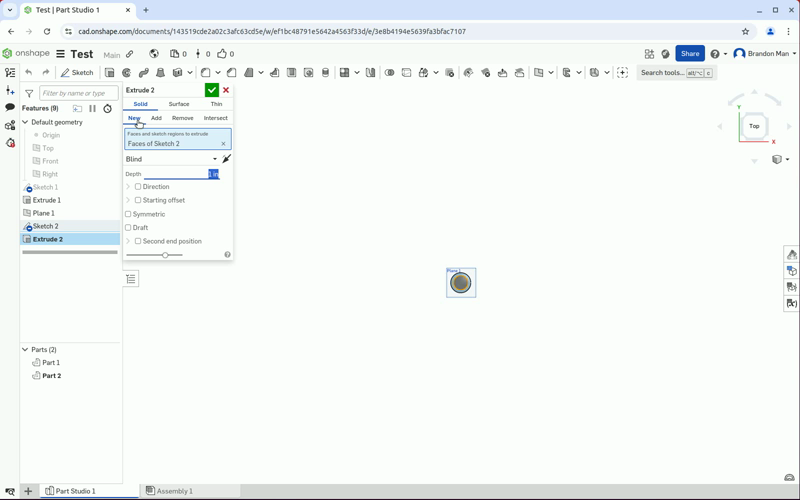
text(9.388)
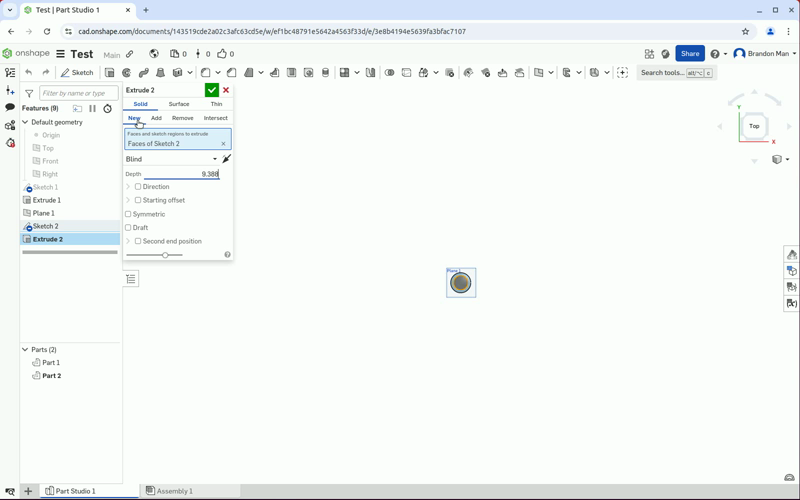
key(enter)
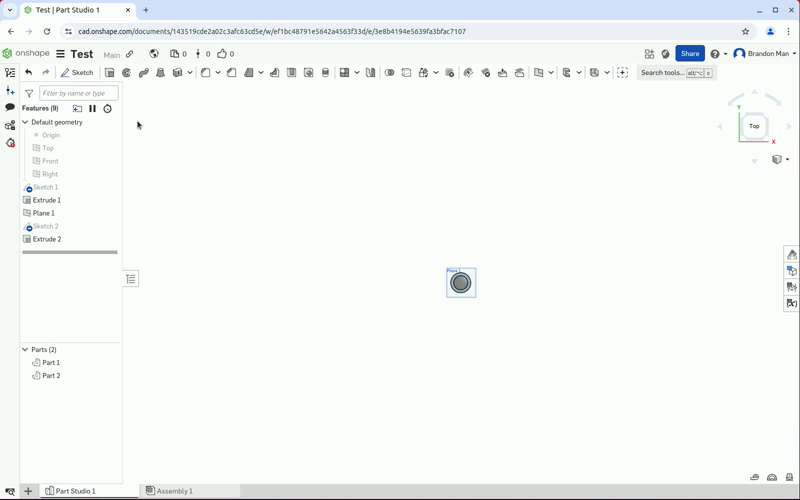
key(shift+h)
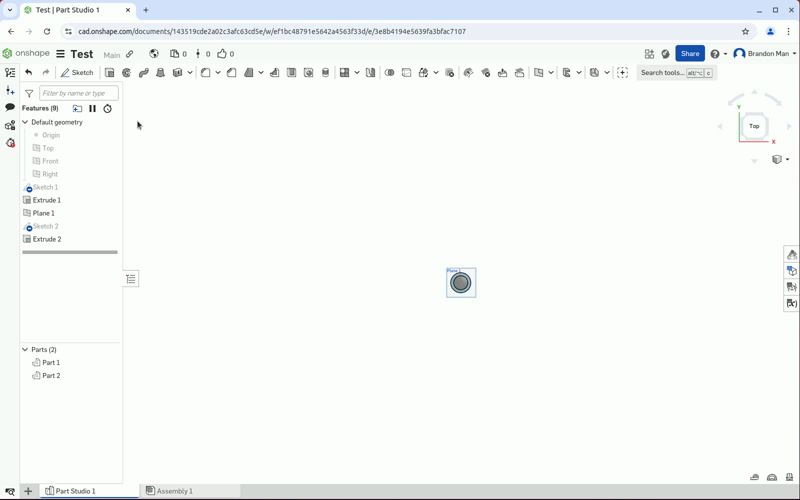
key(shift+h)
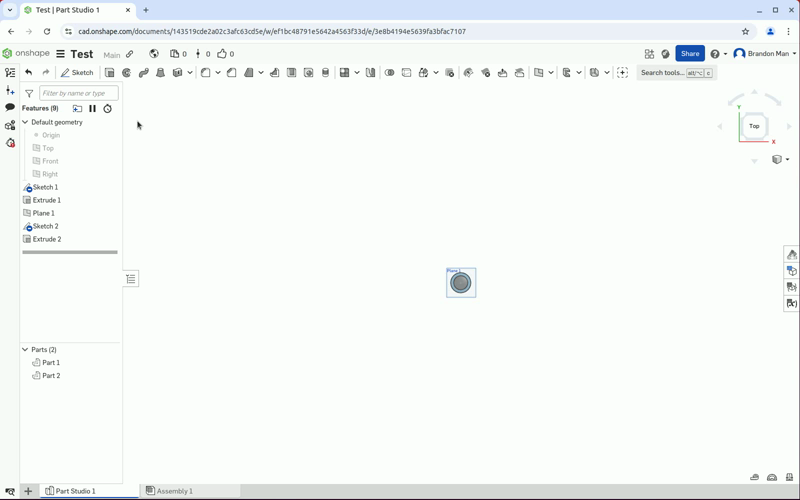
key(shift+7)
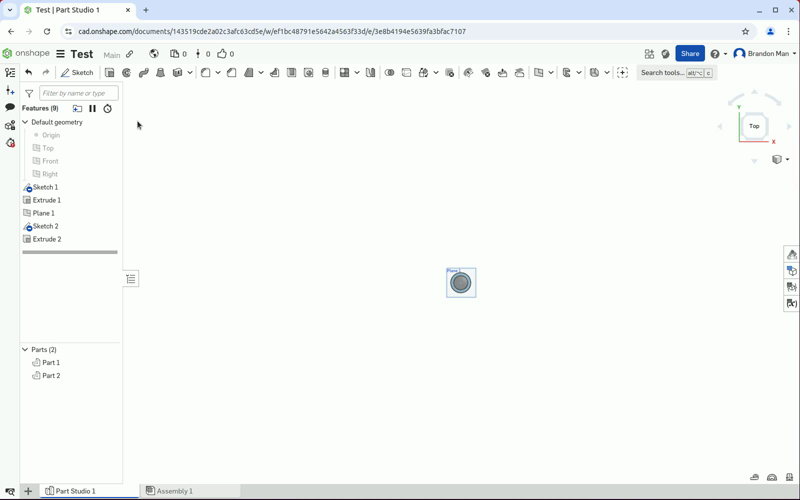
key(up, 3)
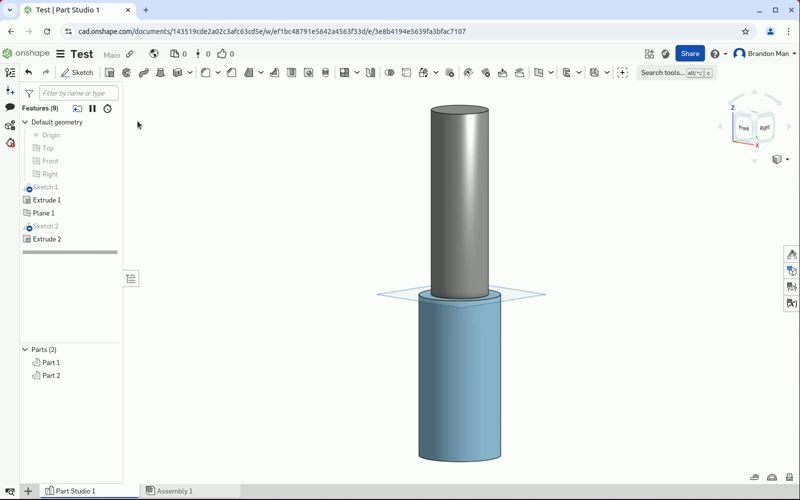
key(left, 3)
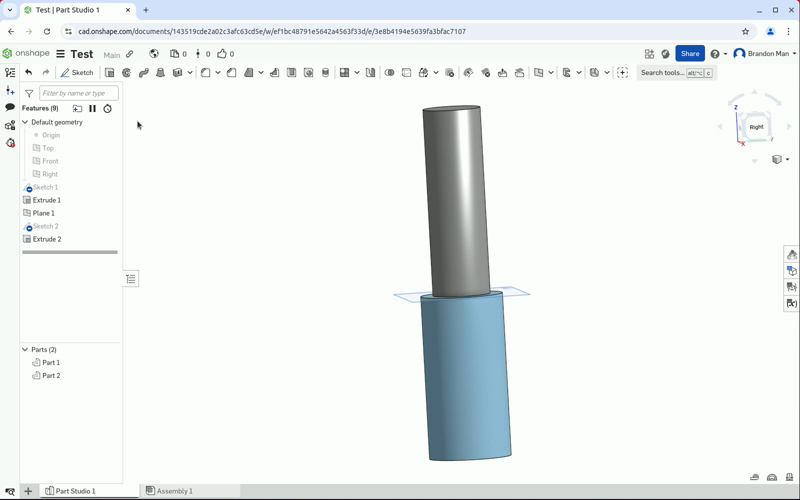
key(right, 3)
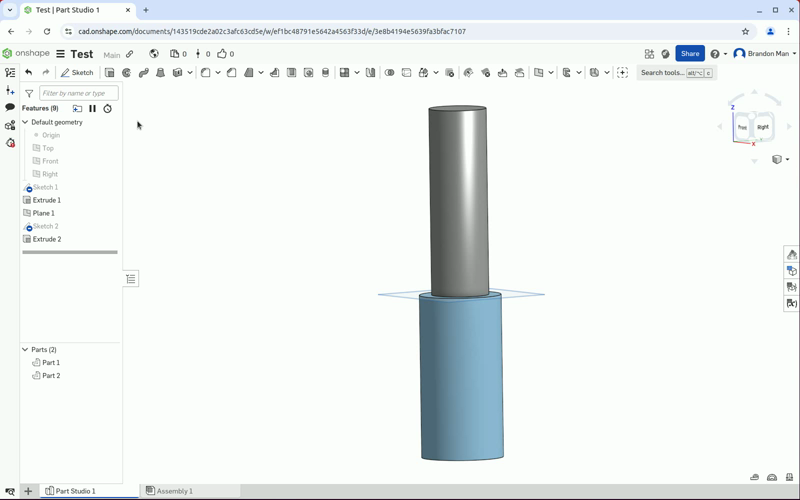
key(down, 3)
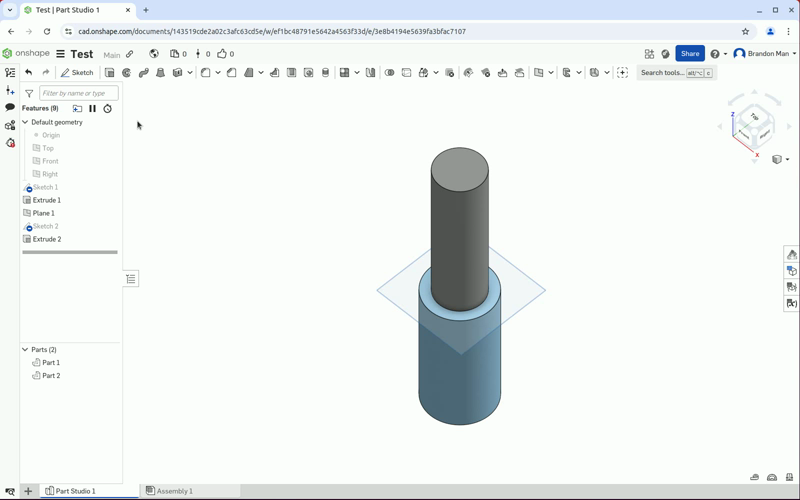
mouse_move(73, 189)
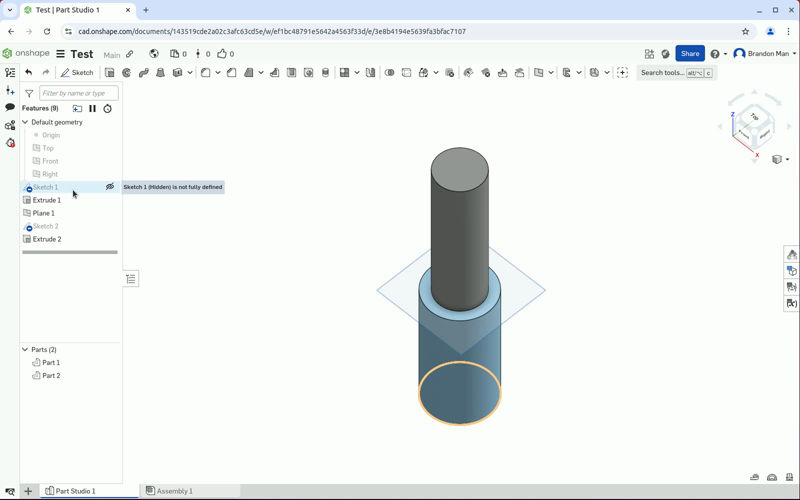
click(73, 189)